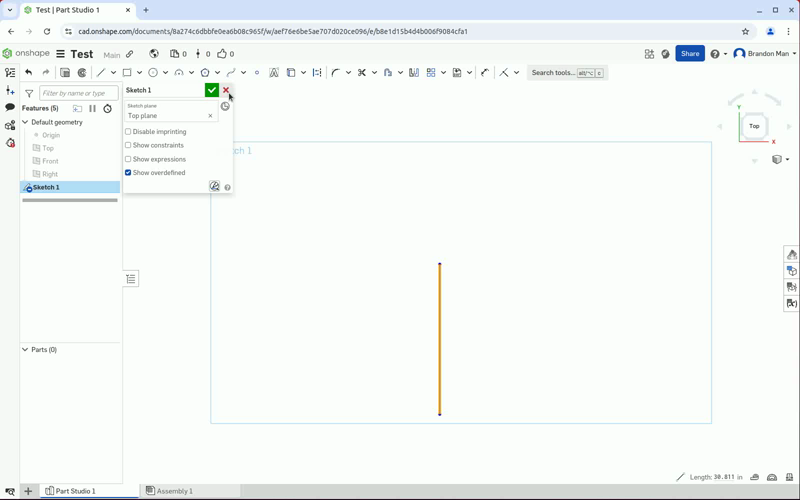
key(shift+h)
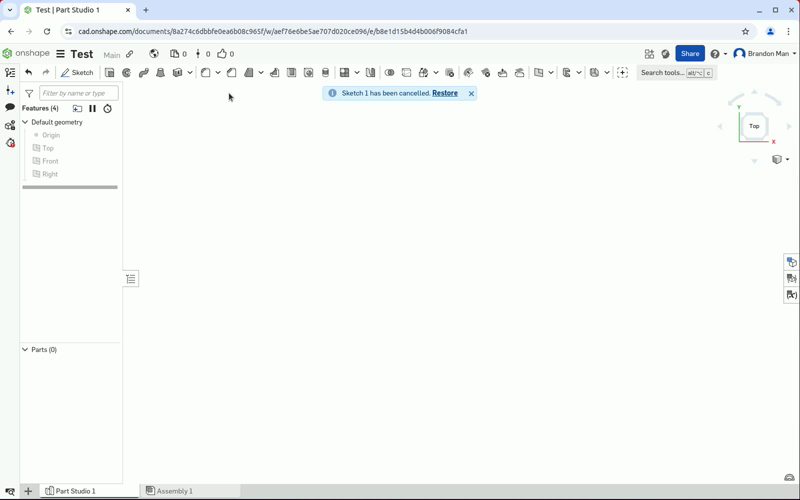
mouse_move(73, 352)
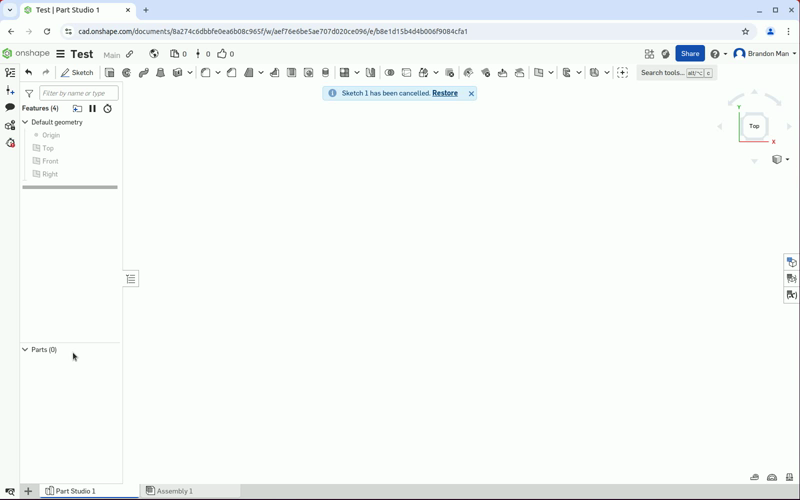
key(y)
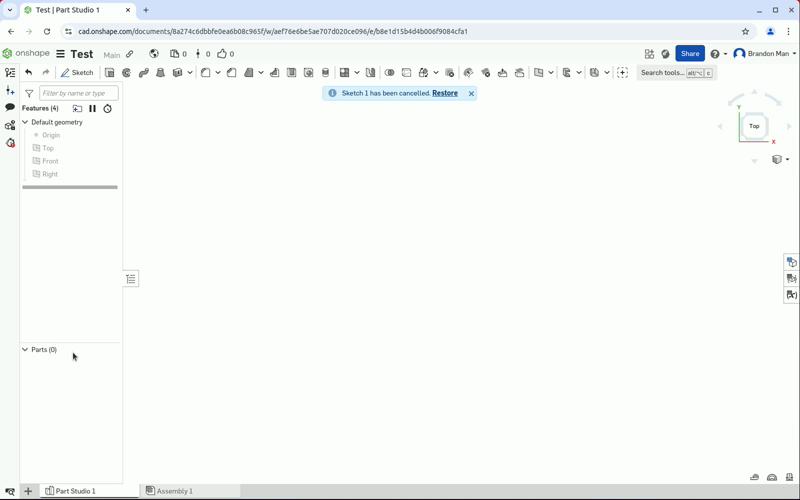
key(shift+p)
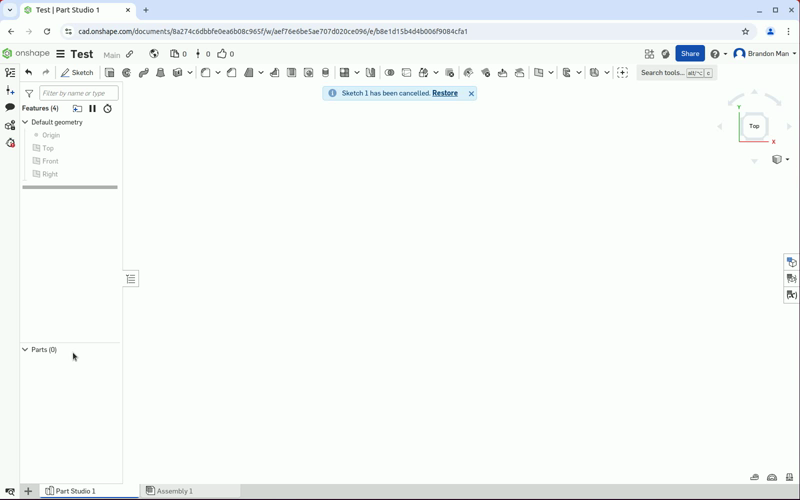
key(space)
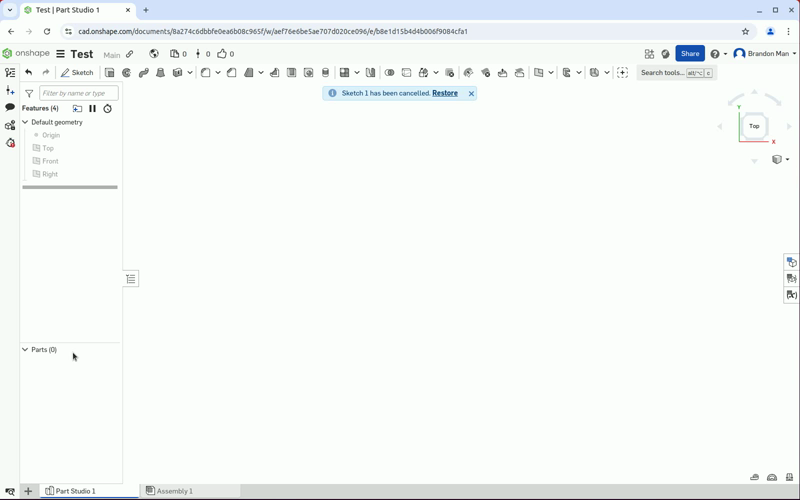
key_down(shift)
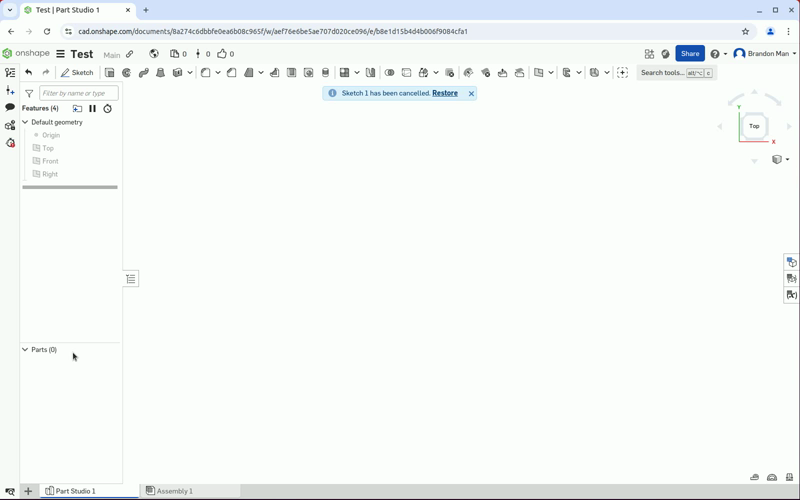
key(up)
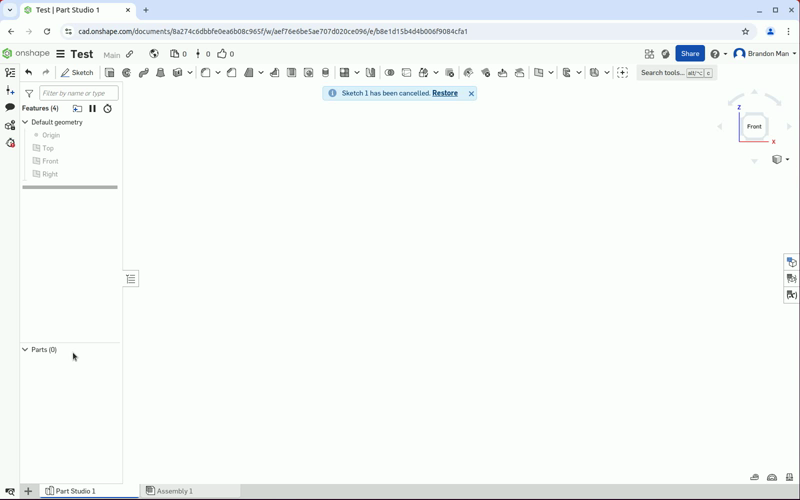
key_up(shift)
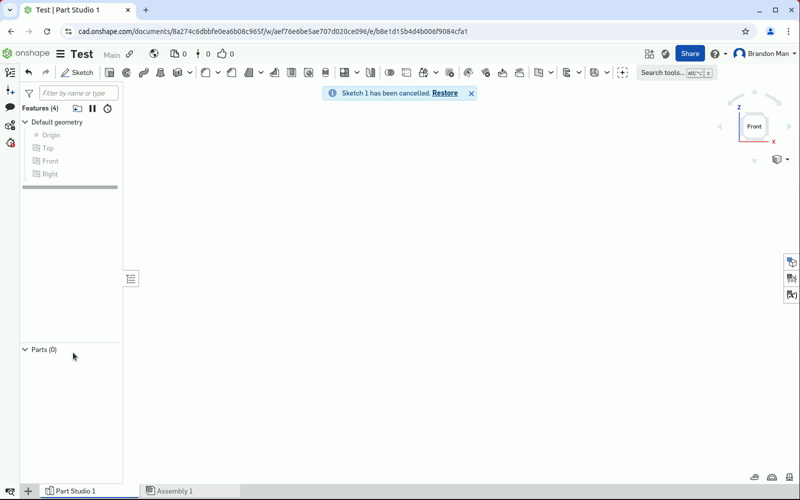
mouse_move(73, 352)
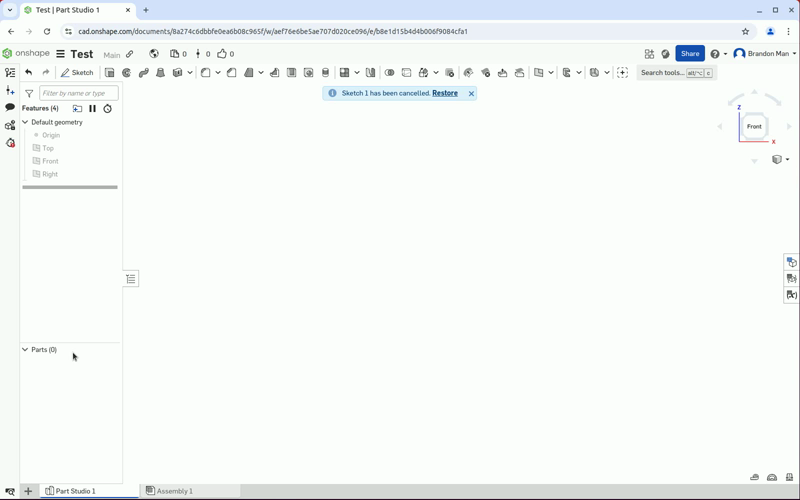
key(shift+y)
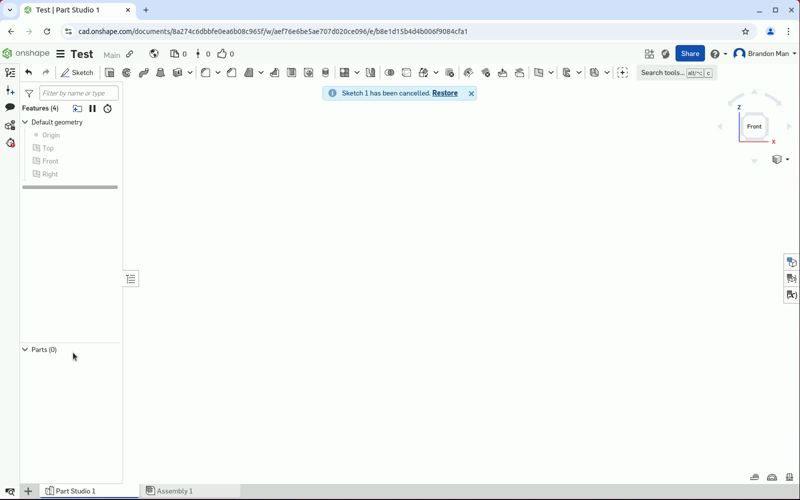
key(shift+s)
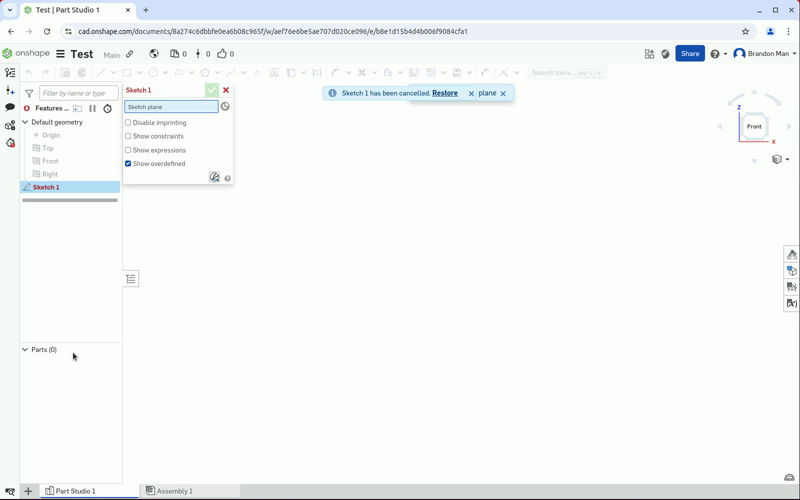
mouse_move(73, 163)
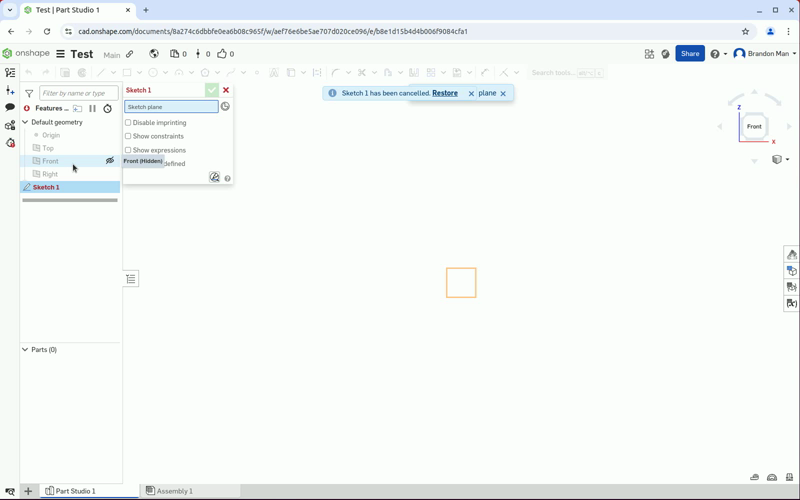
click(73, 163)
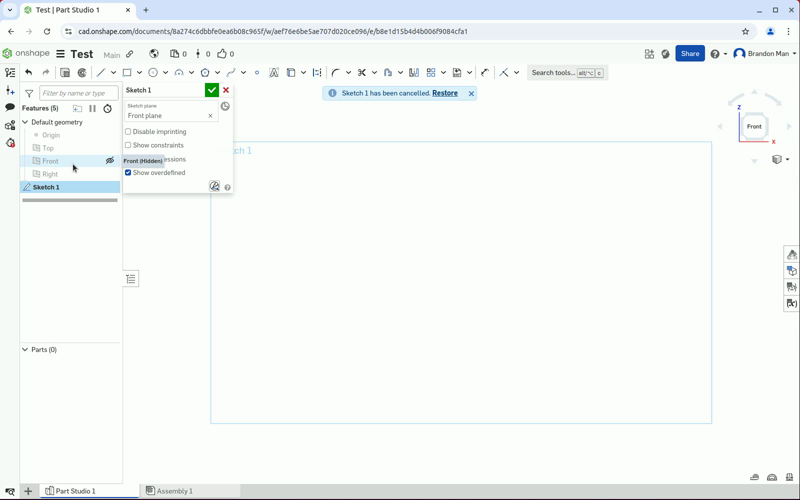
mouse_move(73, 352)
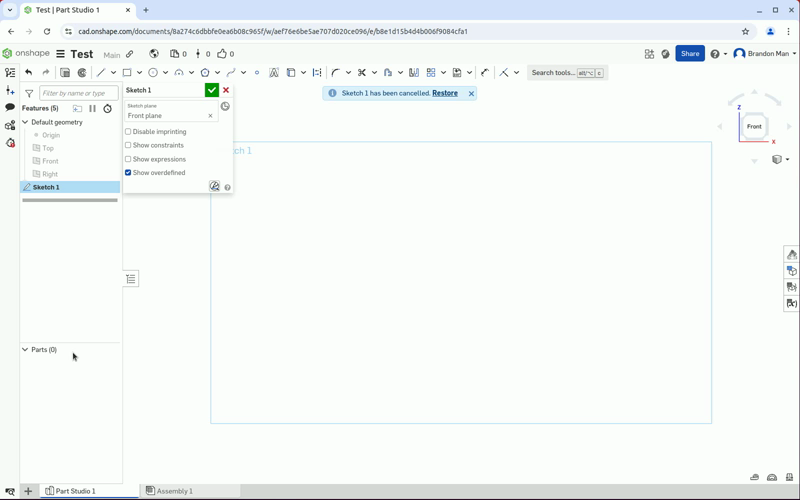
key(y)
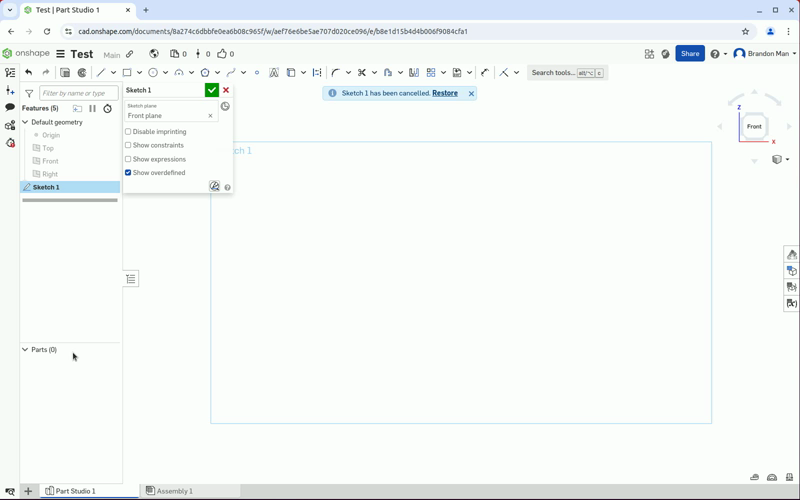
key(l)
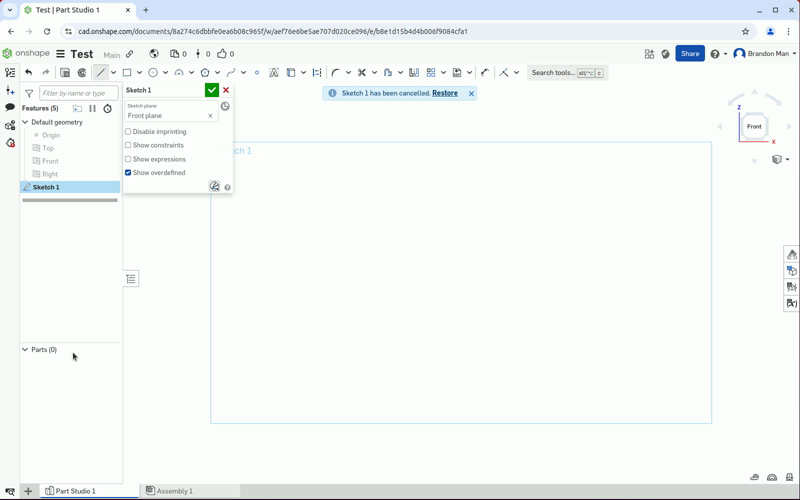
key_down(shift)
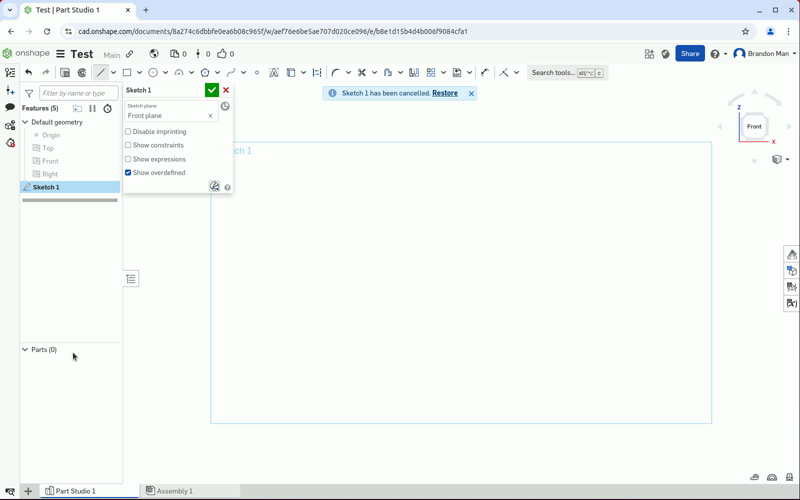
mouse_move(348, 282)
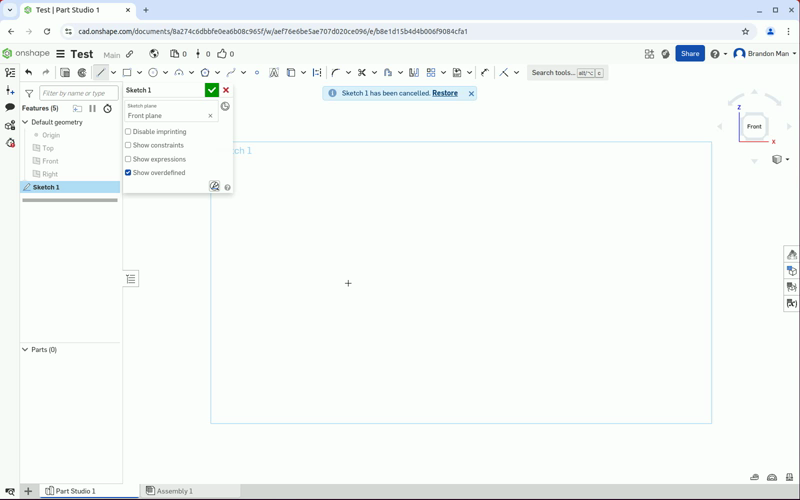
click(348, 282)
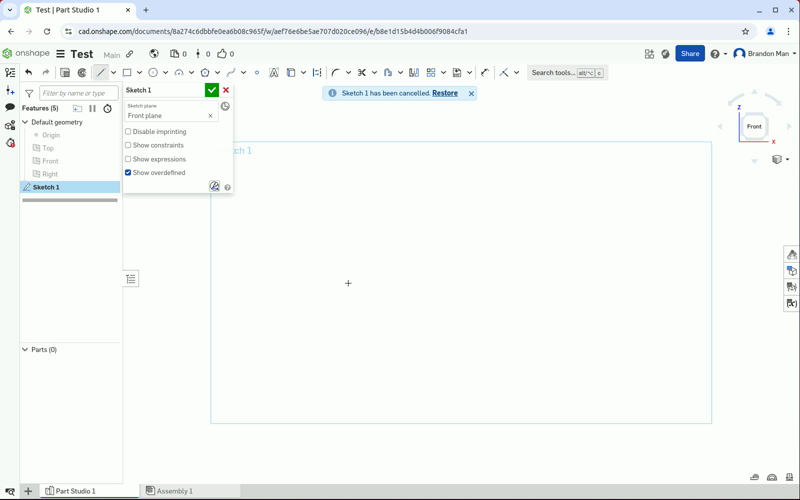
key_up(shift)
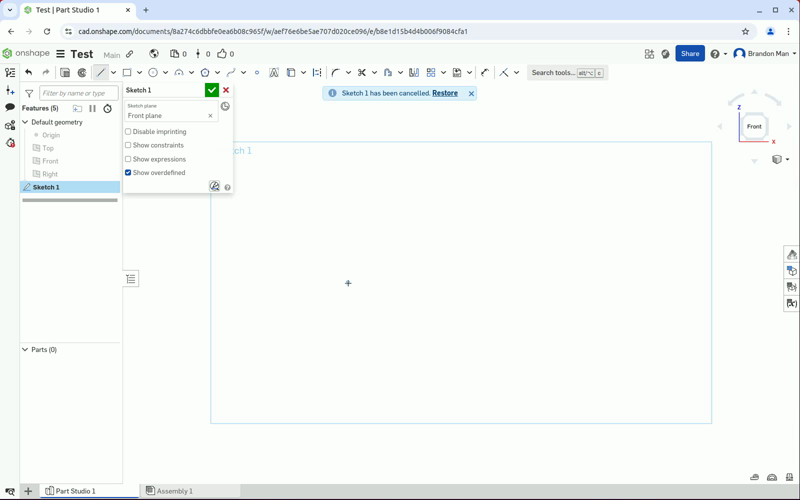
key_down(shift)
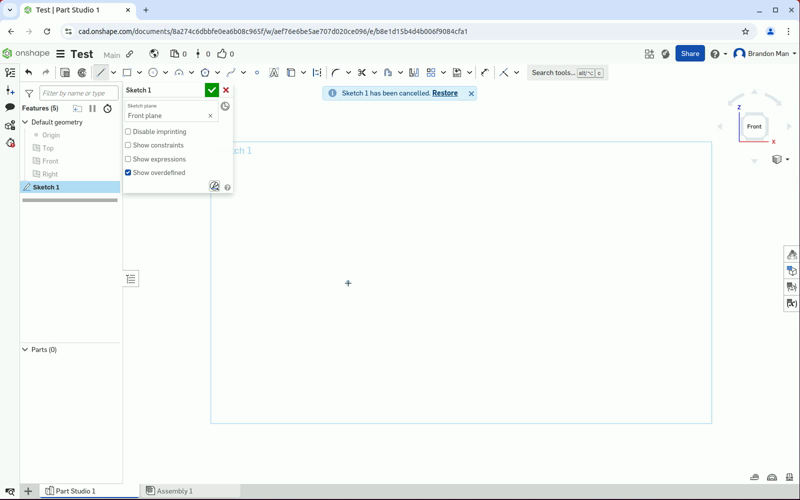
mouse_move(460, 282)
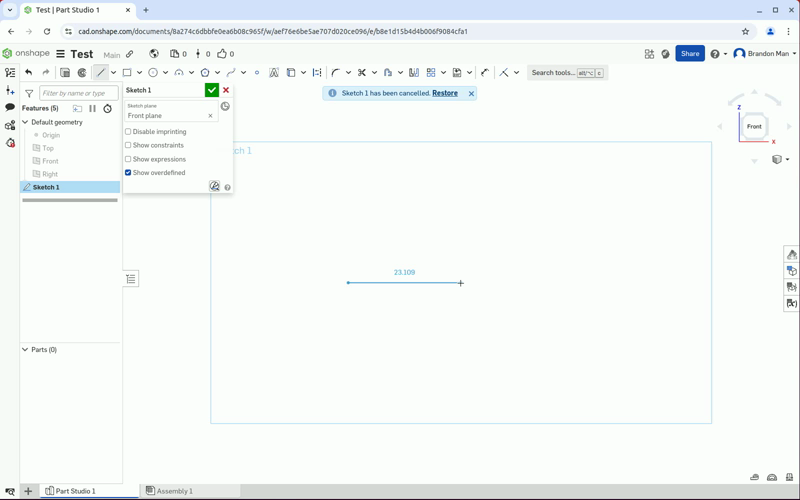
click(460, 282)
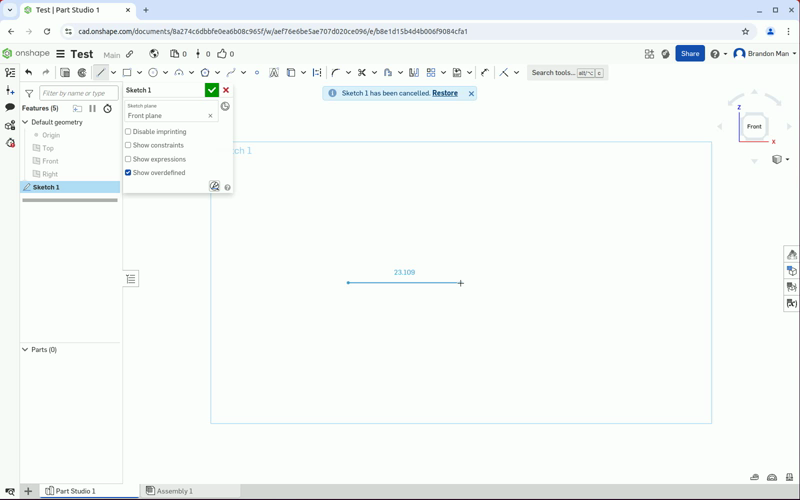
key_up(shift)
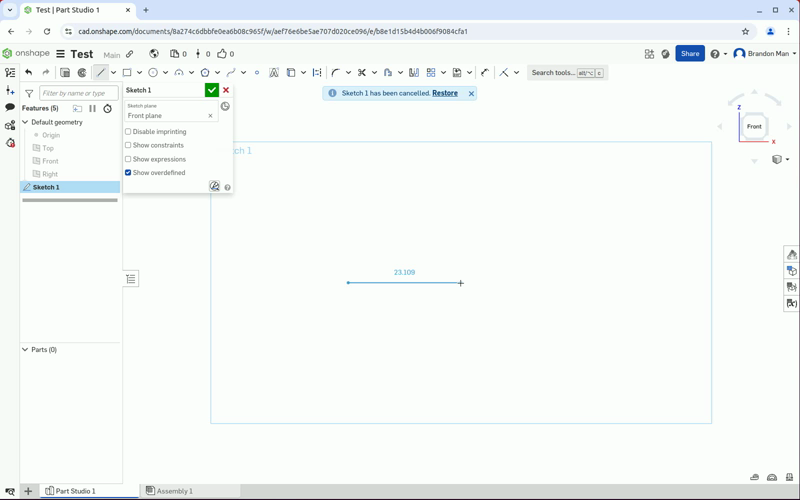
key_down(shift)
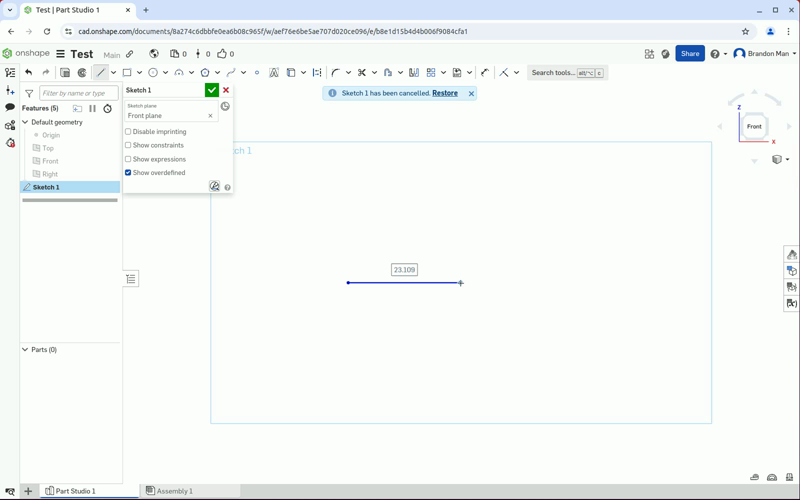
mouse_move(460, 213)
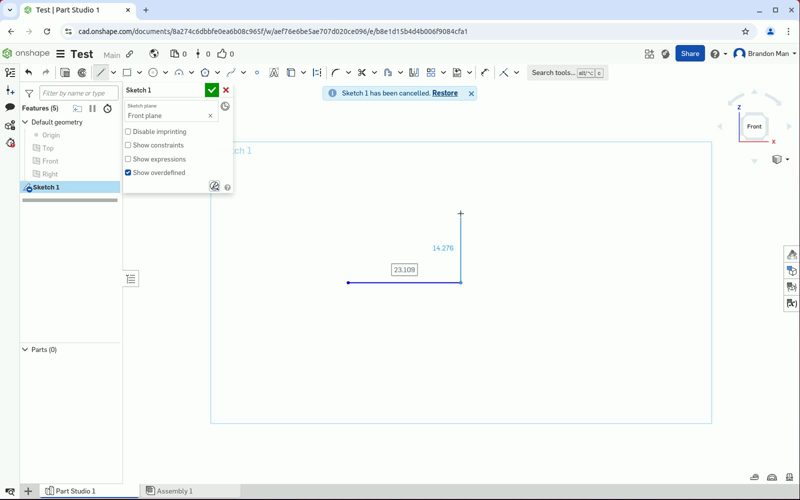
click(460, 213)
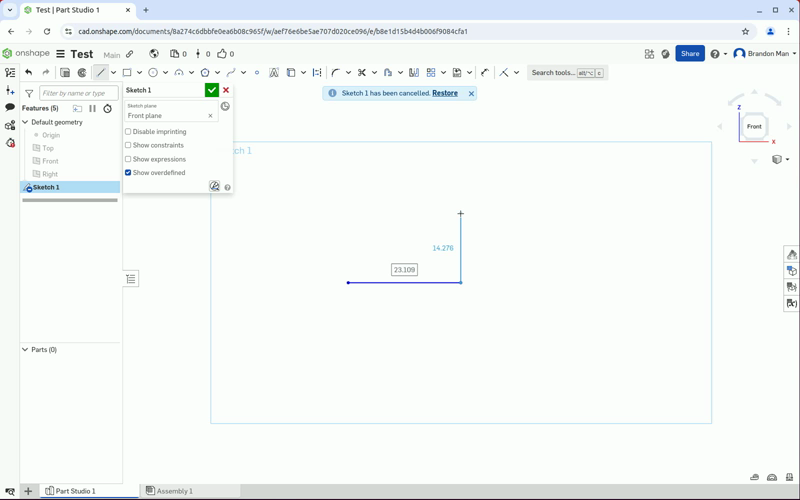
key_up(shift)
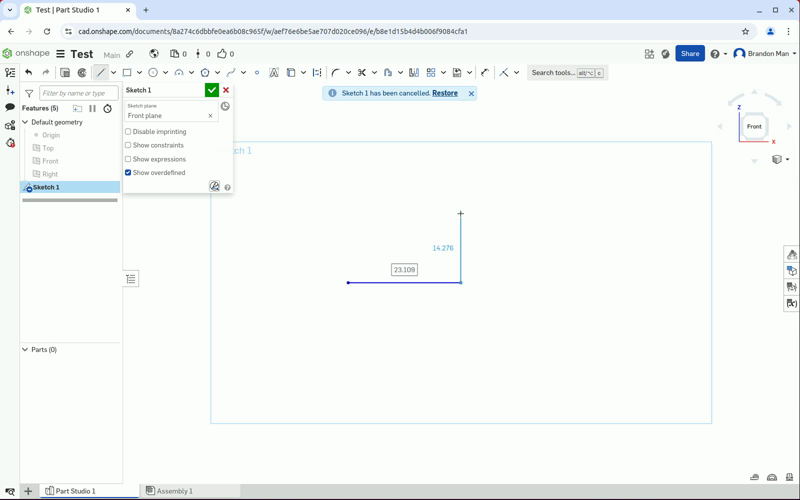
key_down(shift)
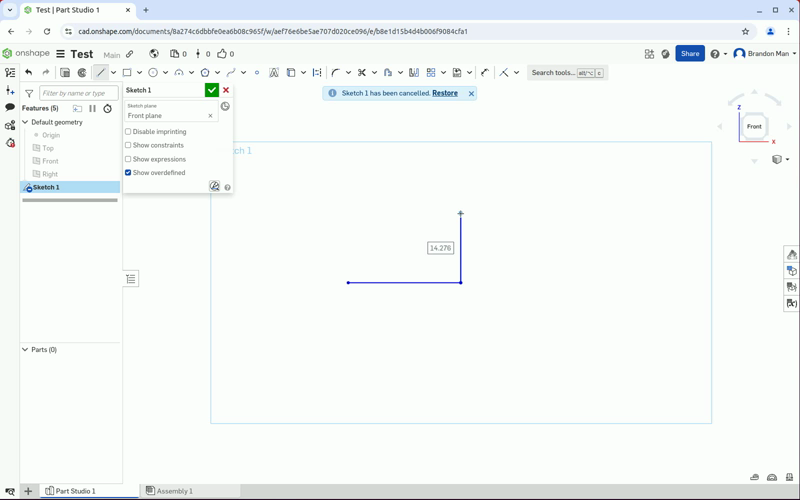
mouse_move(348, 213)
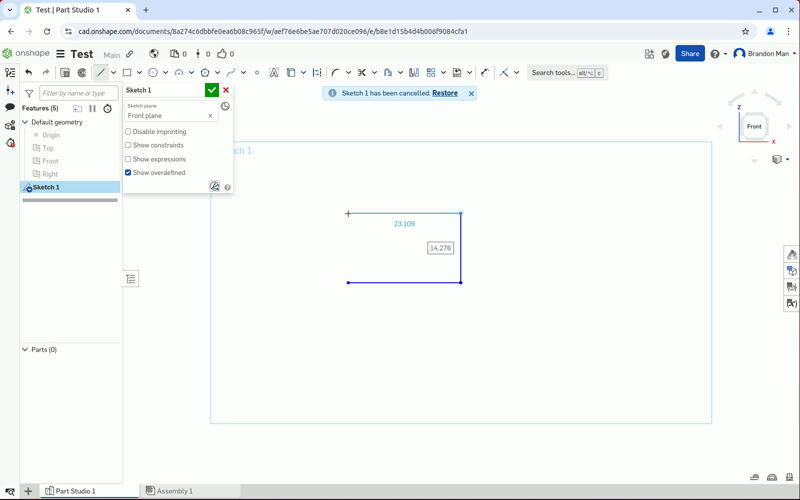
click(348, 213)
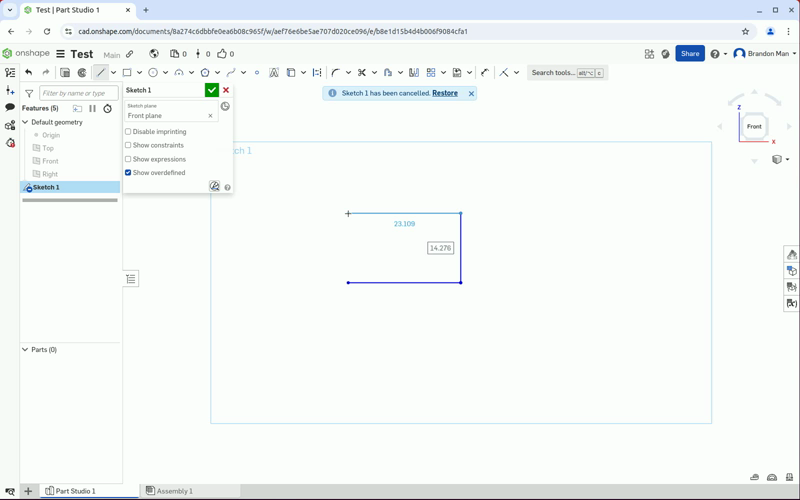
key_up(shift)
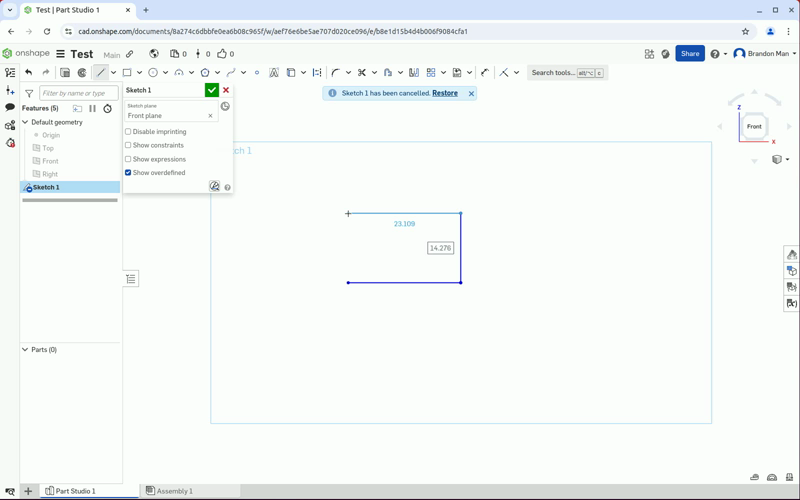
key_down(shift)
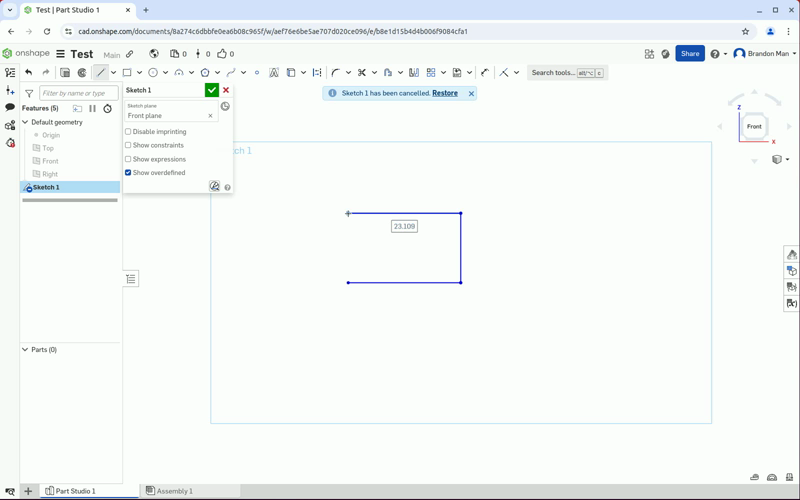
mouse_move(348, 282)
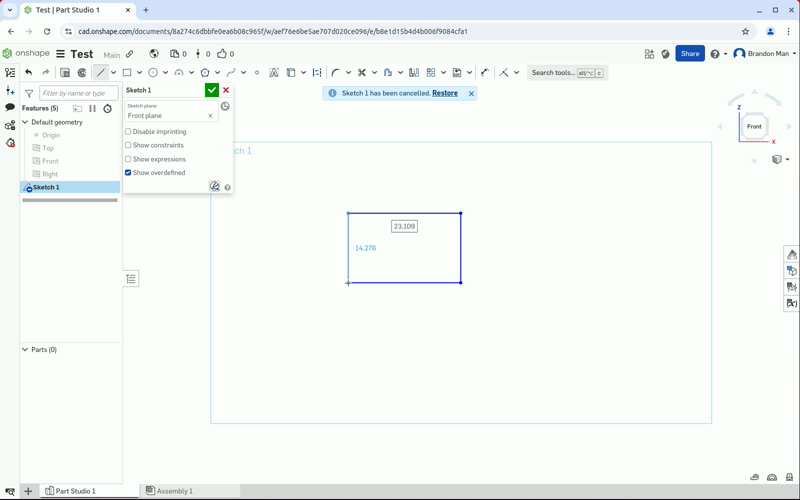
key_up(shift)
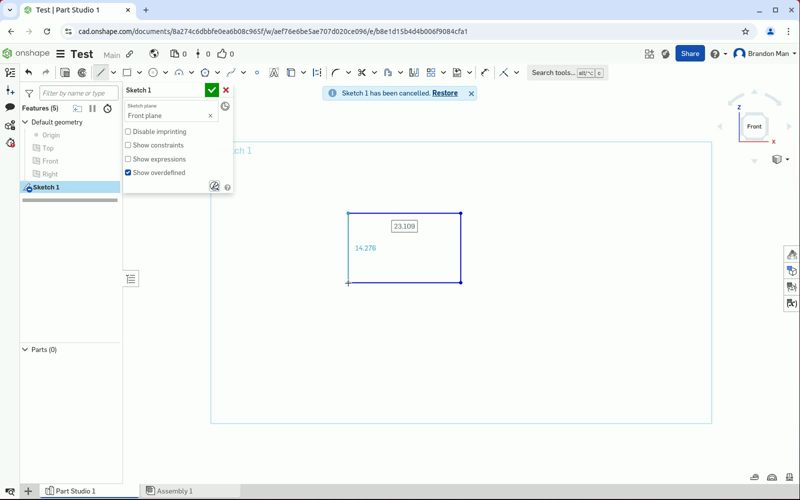
click(348, 282)
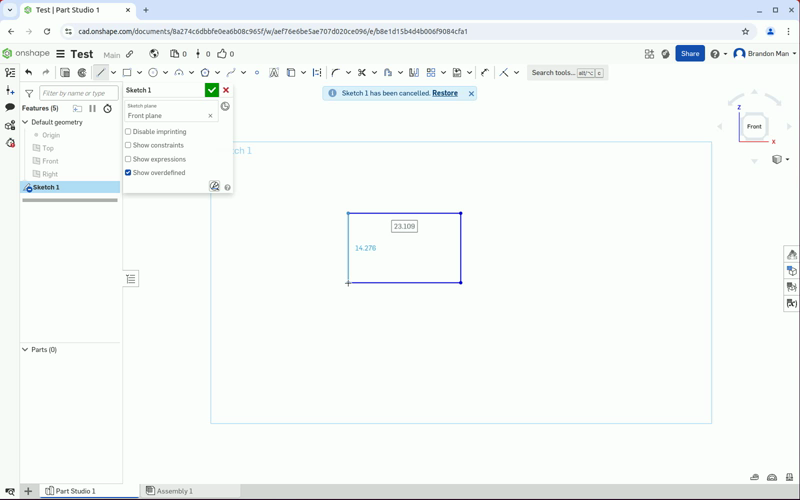
key(esc)
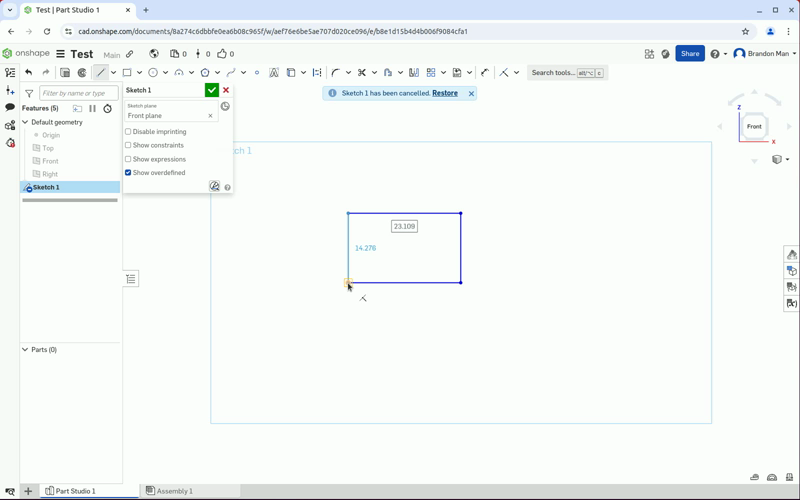
mouse_move(416, 267)
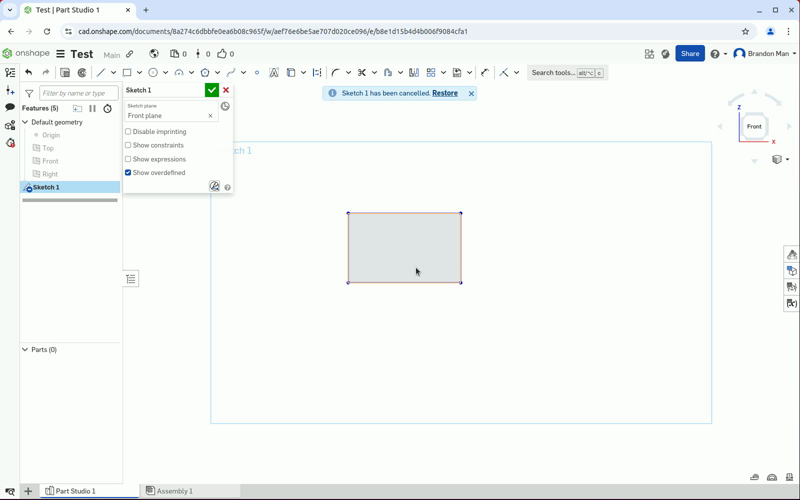
click(416, 267)
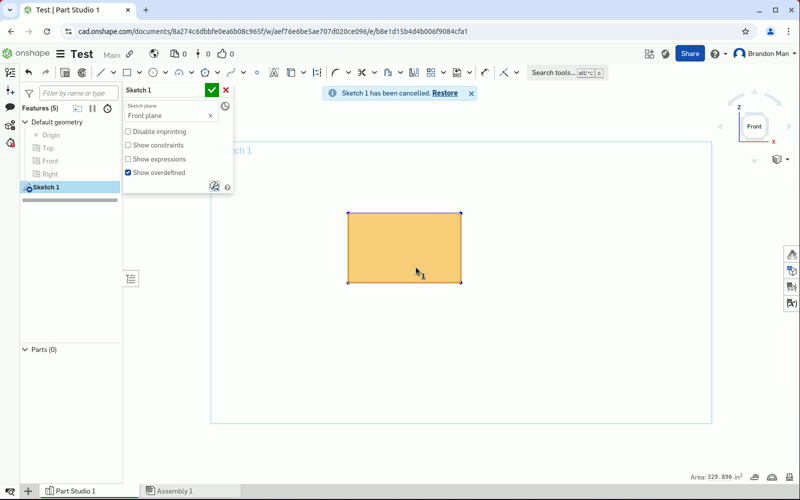
mouse_move(73, 352)
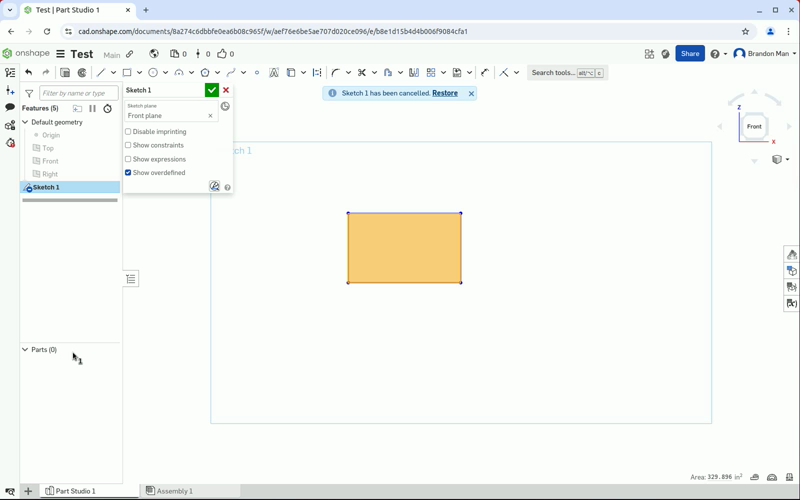
key(shift+y)
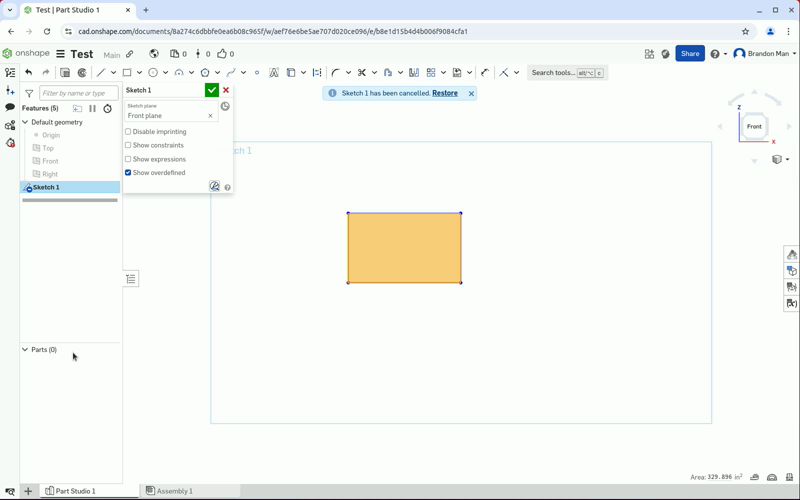
key(shift+e)
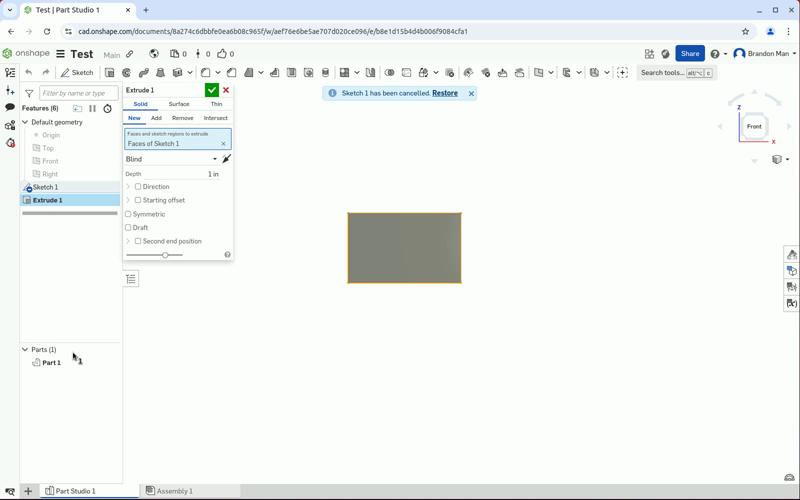
mouse_move(143, 106)
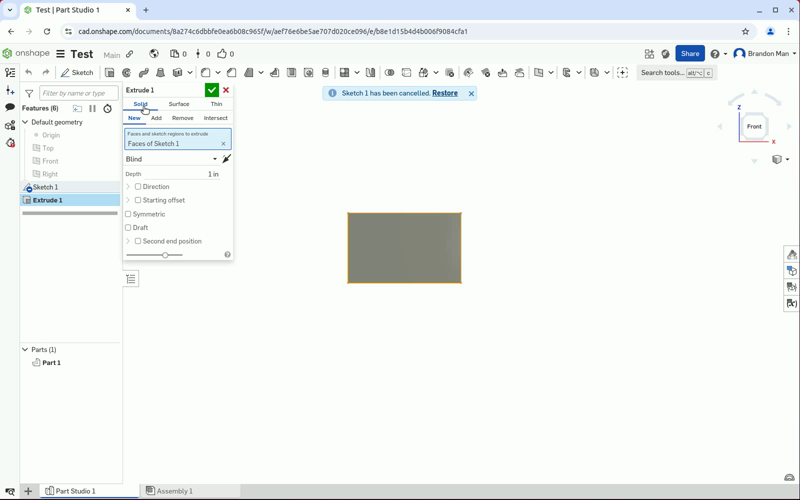
click(143, 106)
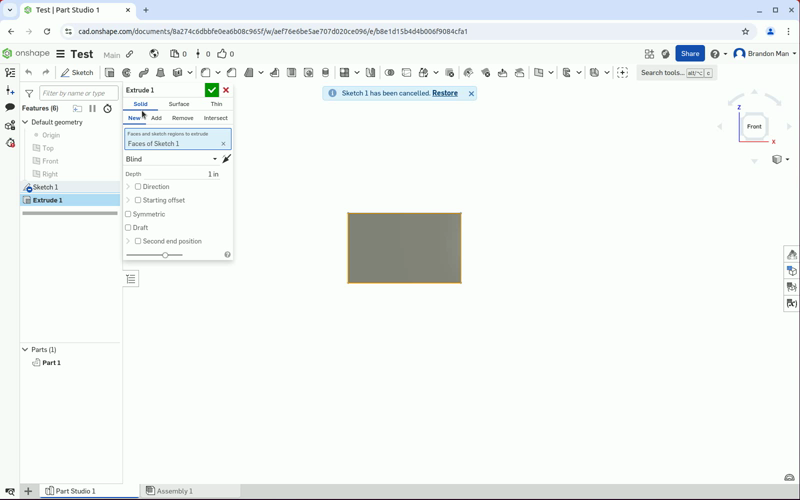
mouse_move(137, 120)
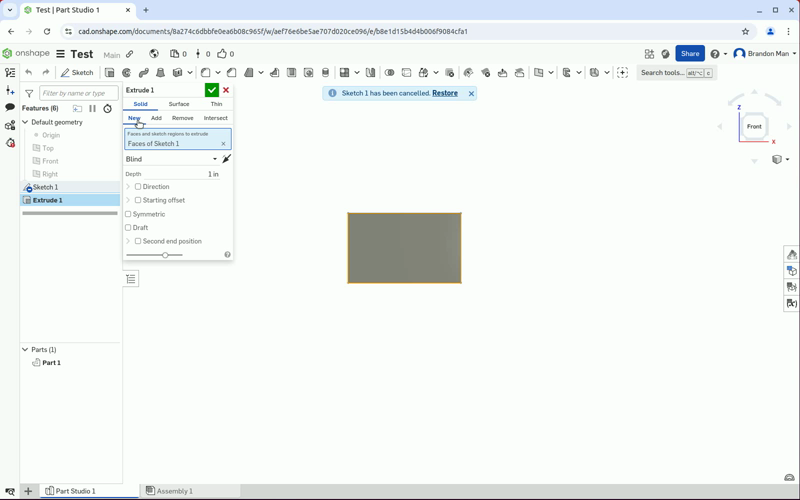
click(137, 120)
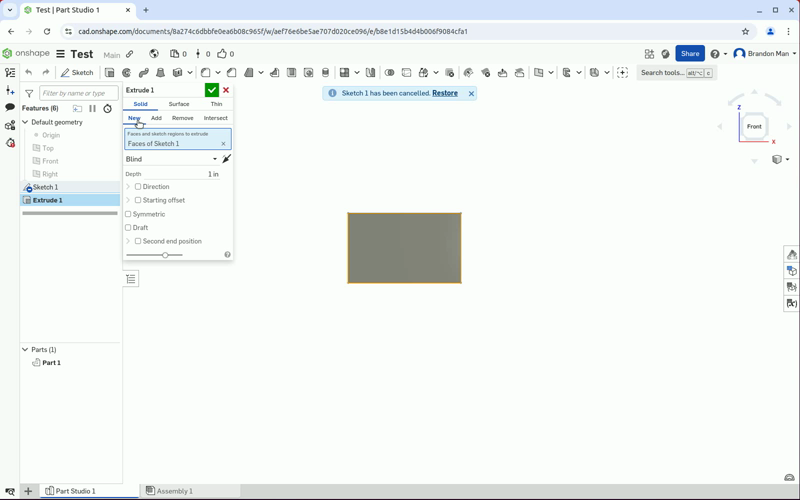
key(tab, 4)
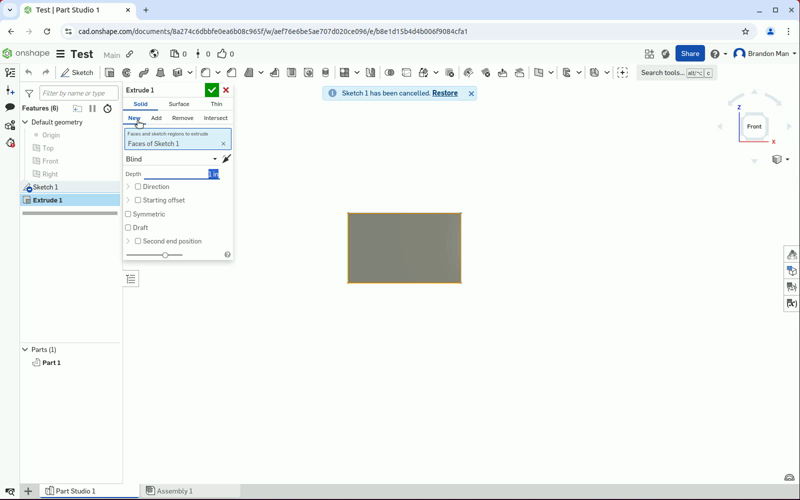
text(14.443)
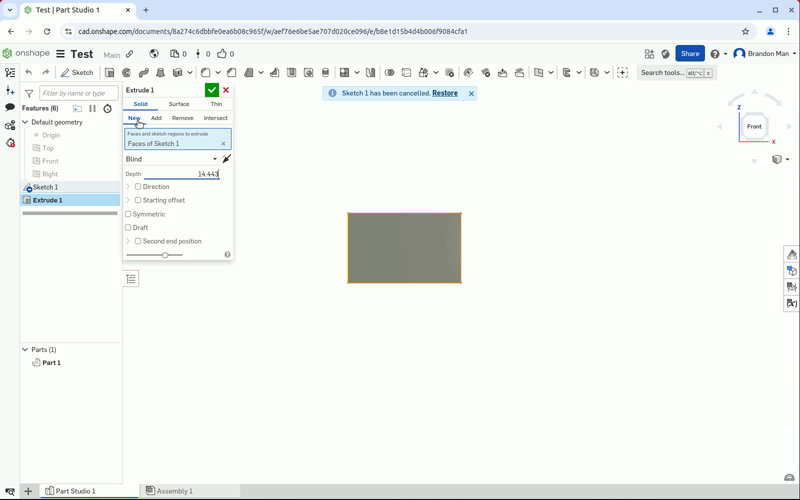
key(enter)
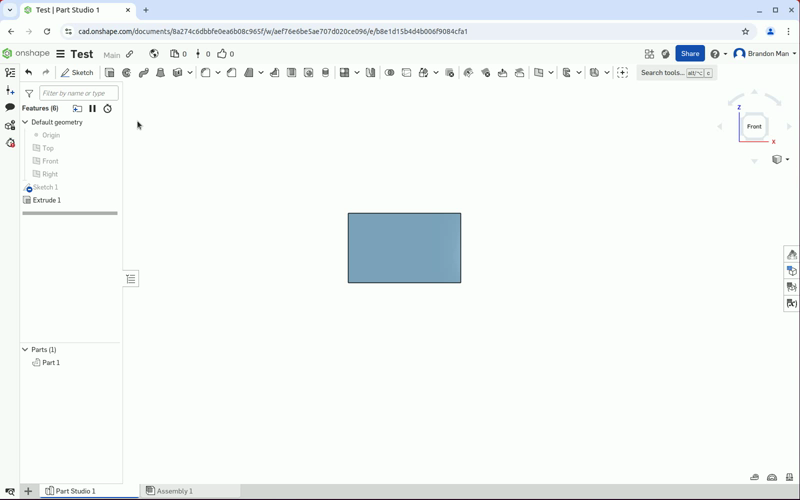
key(shift+h)
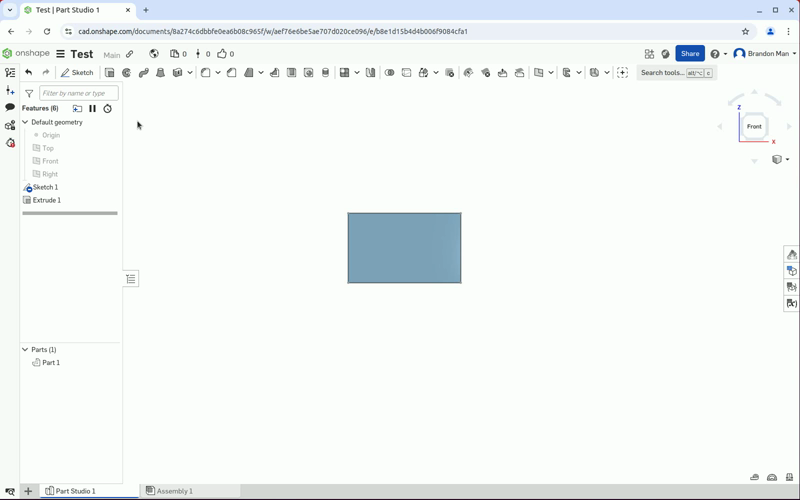
key(shift+h)
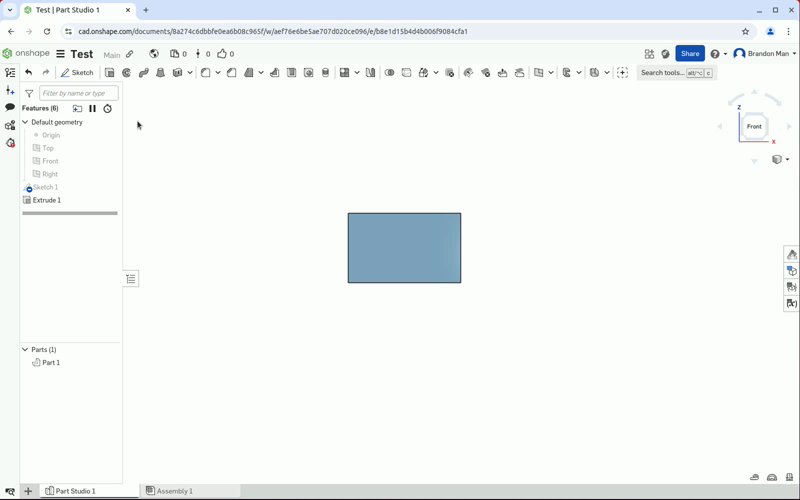
mouse_move(73, 189)
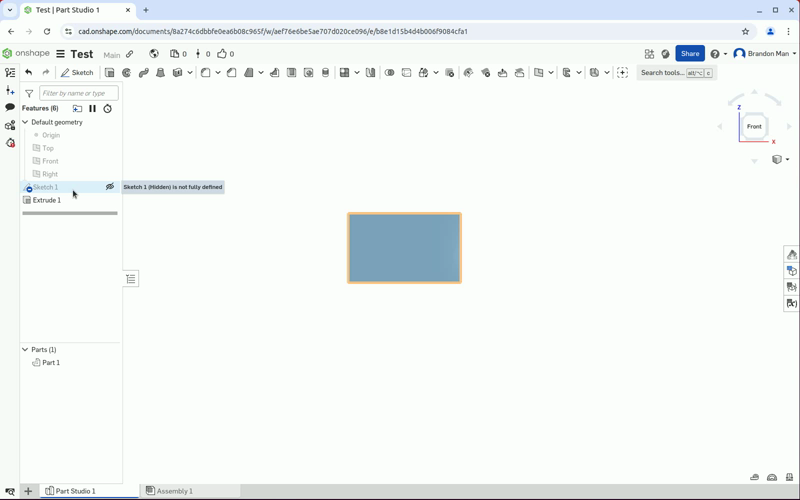
click(73, 189)
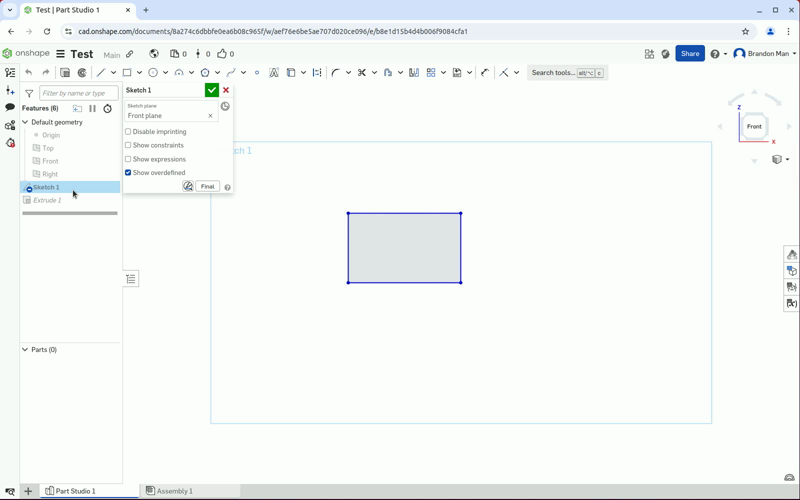
mouse_move(229, 92)
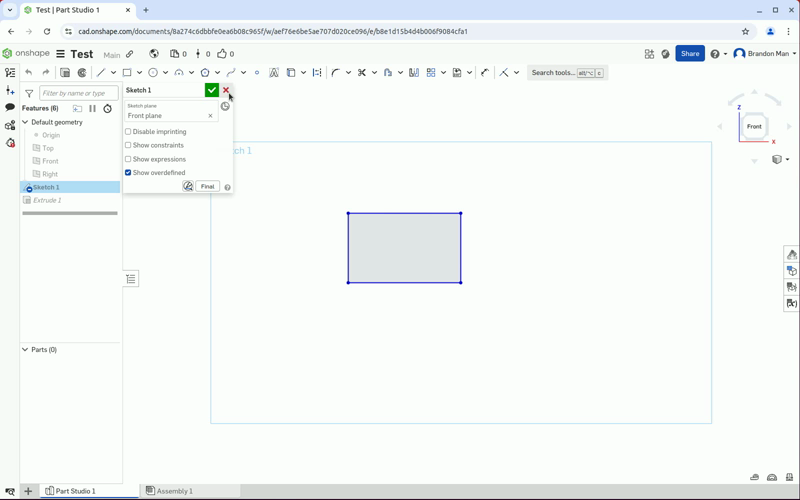
click(229, 92)
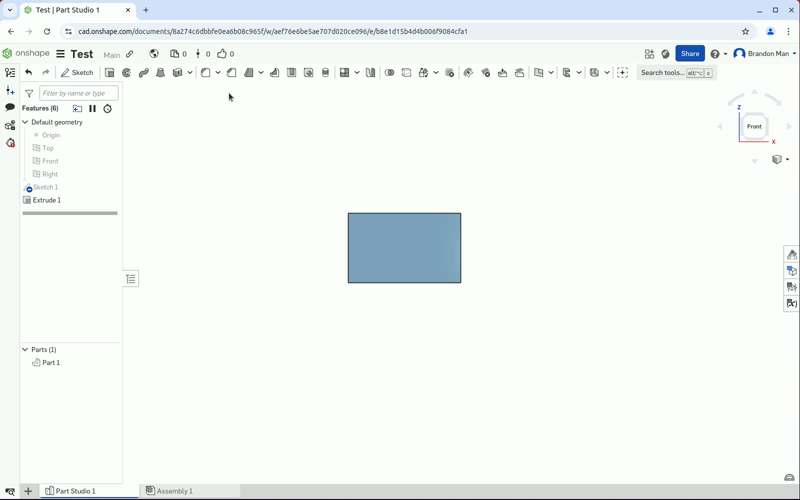
mouse_move(541, 75)
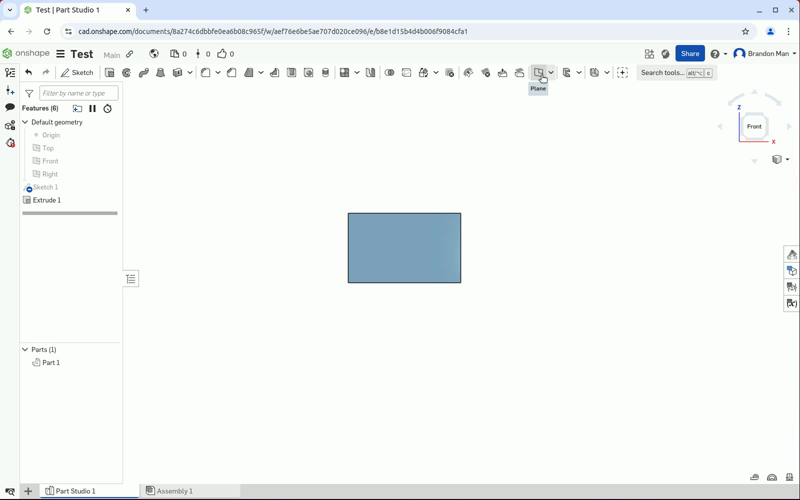
click(541, 75)
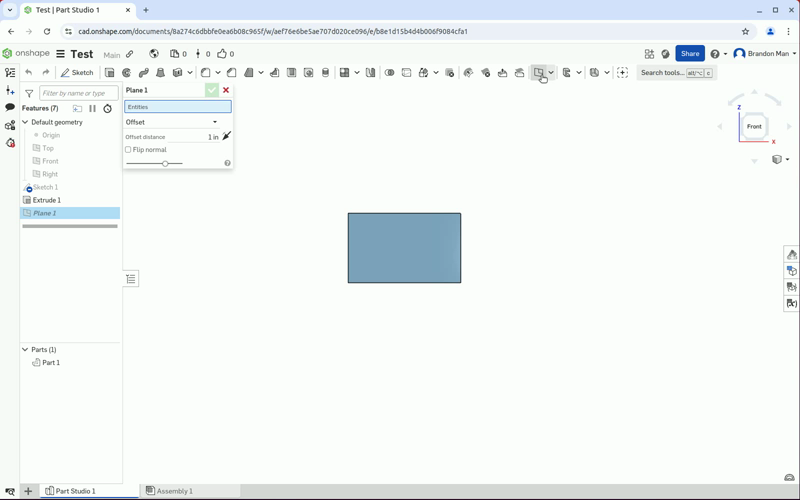
mouse_move(73, 163)
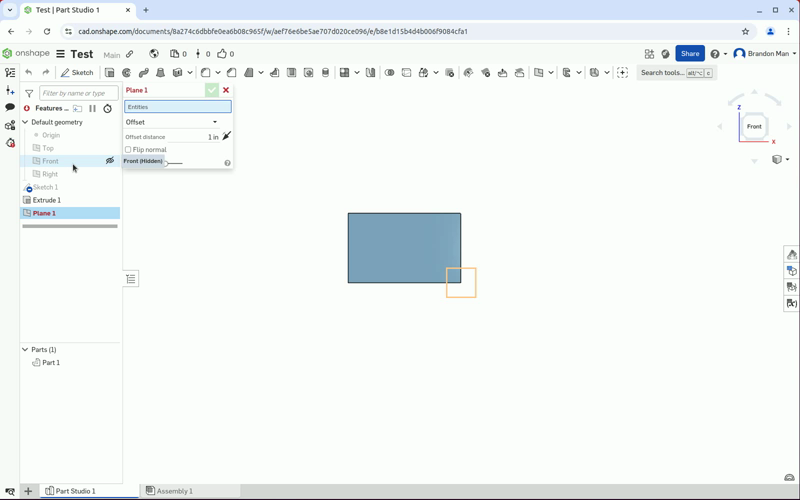
click(73, 163)
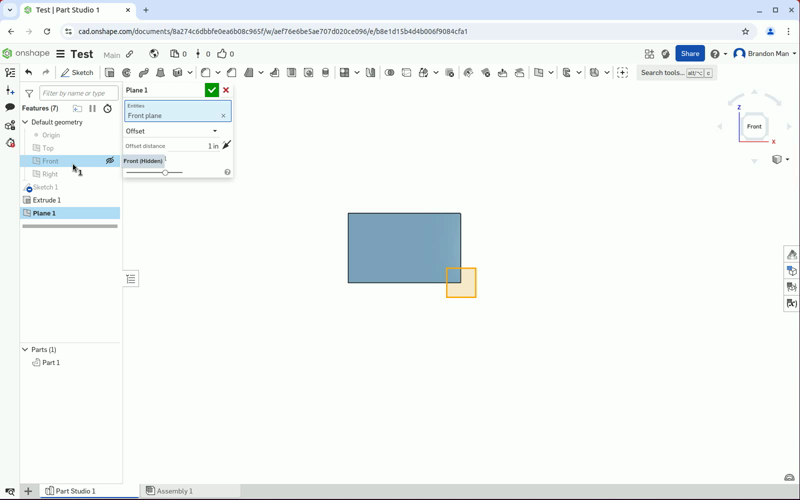
key(tab, 2)
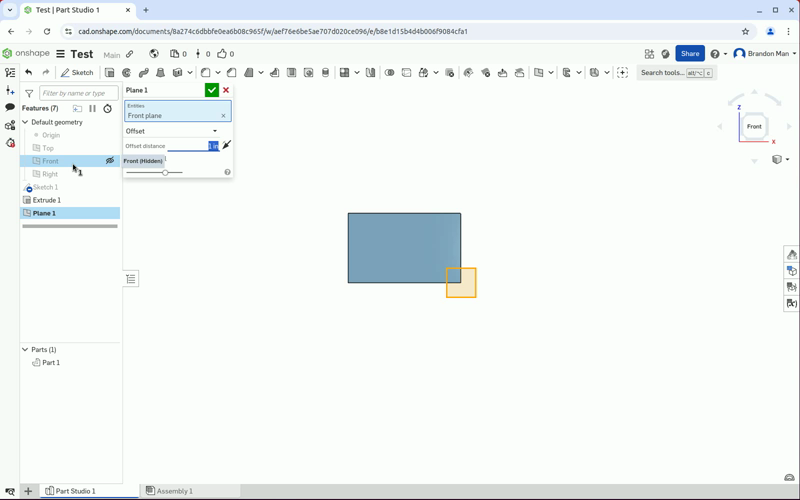
text(14.45)
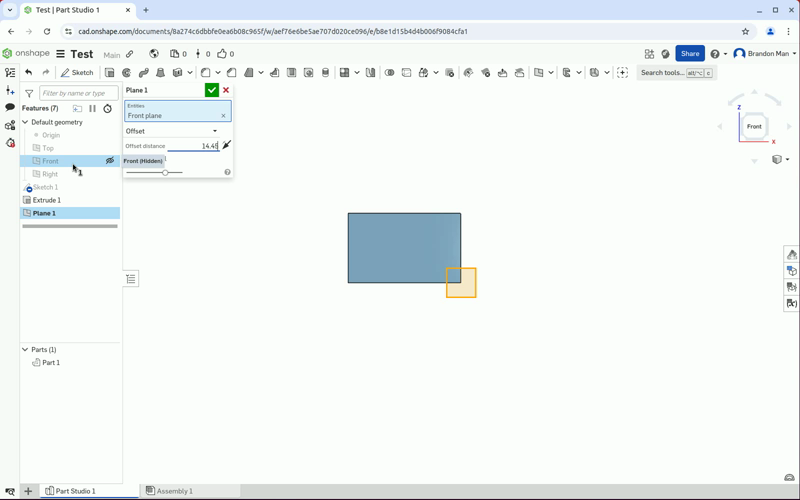
key(enter, 2)
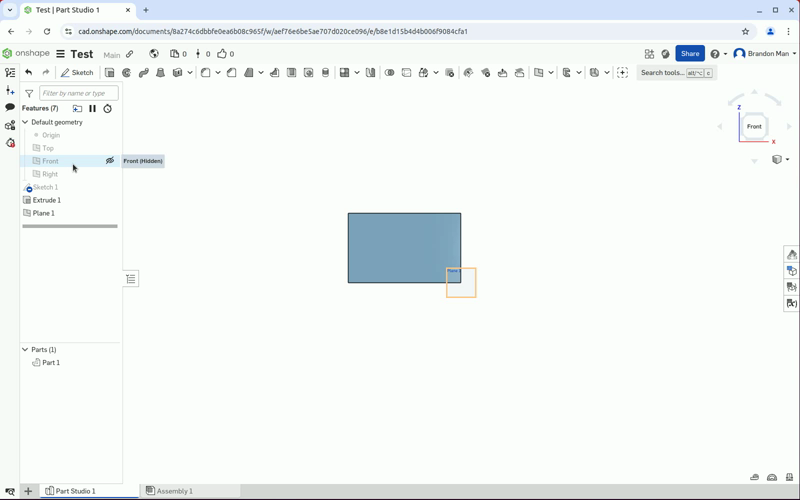
key(shift+s)
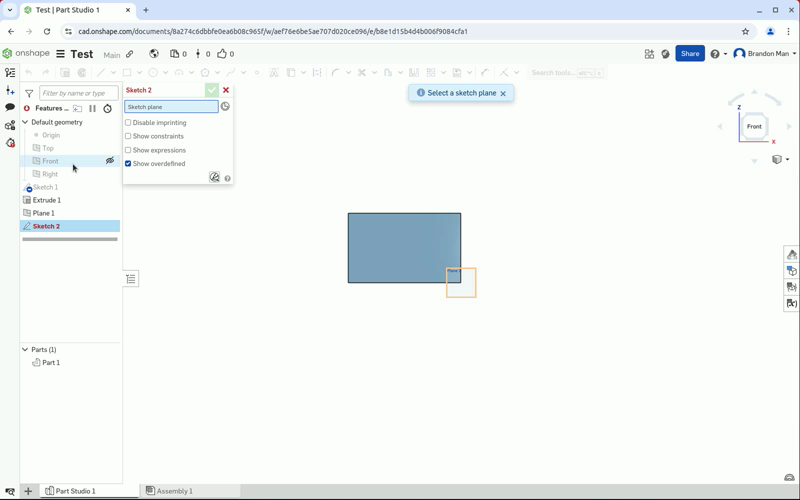
mouse_move(73, 215)
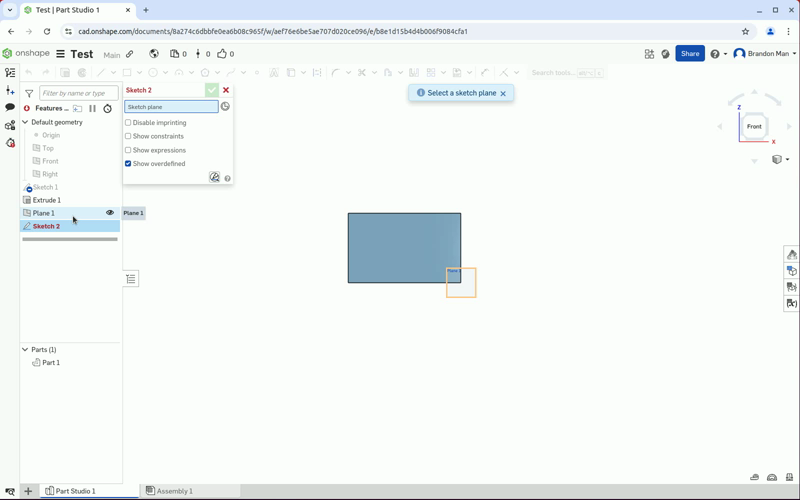
click(73, 215)
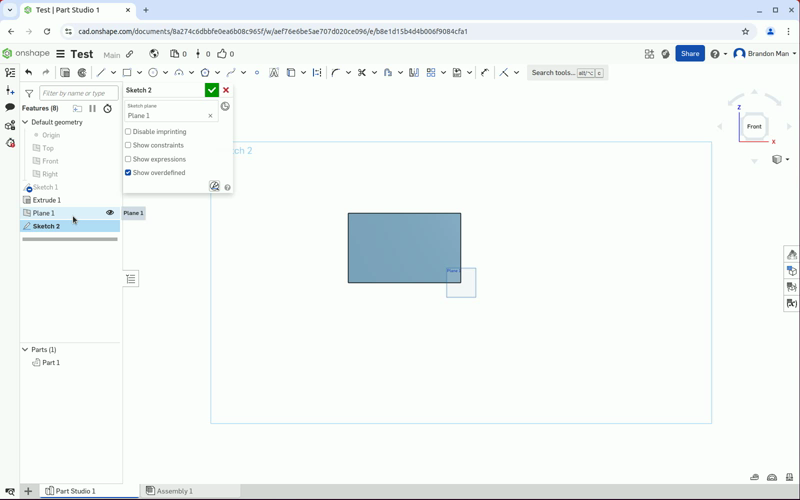
mouse_move(73, 352)
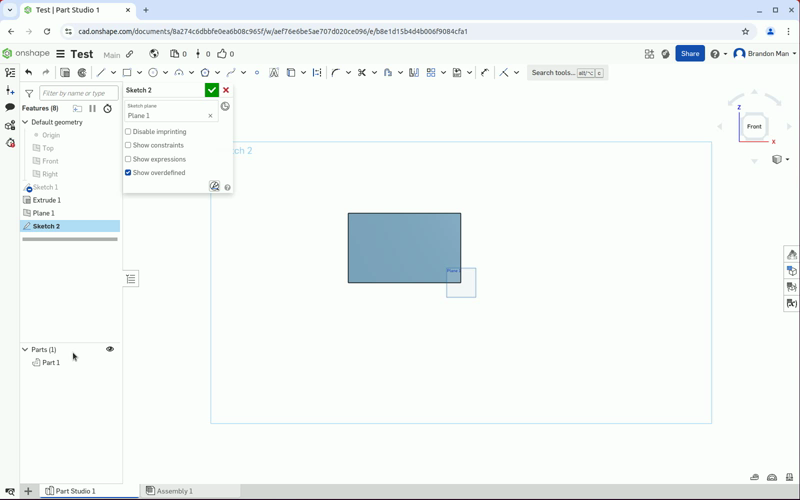
key(y)
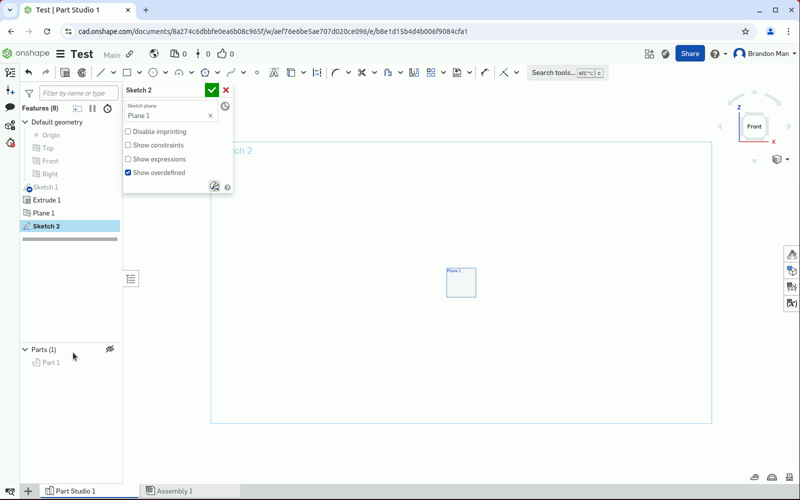
key(l)
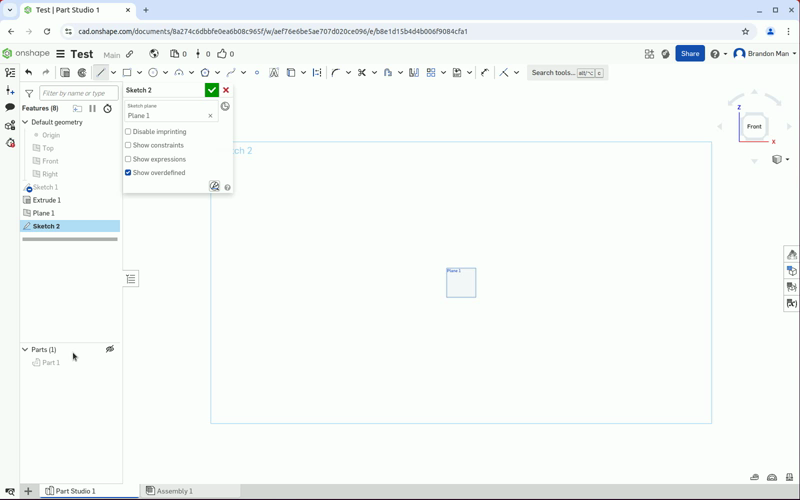
key_down(shift)
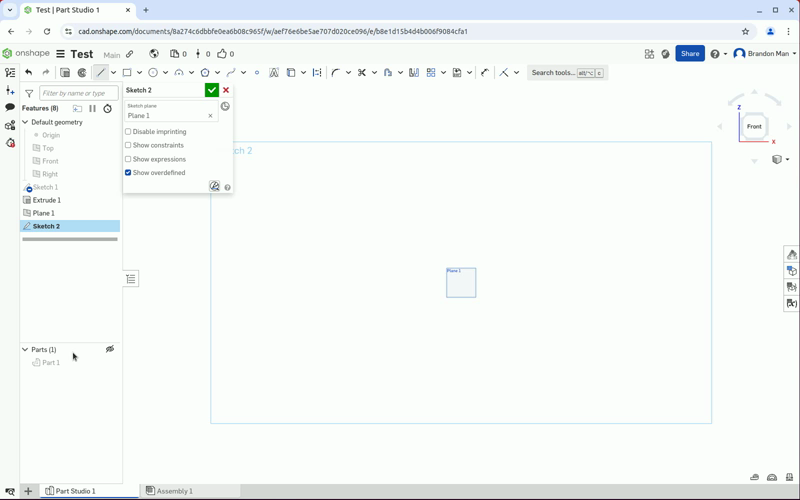
mouse_move(348, 254)
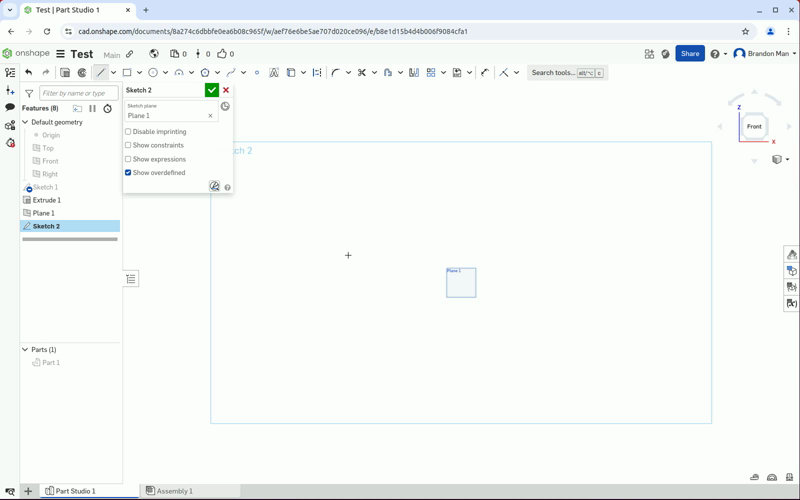
click(348, 254)
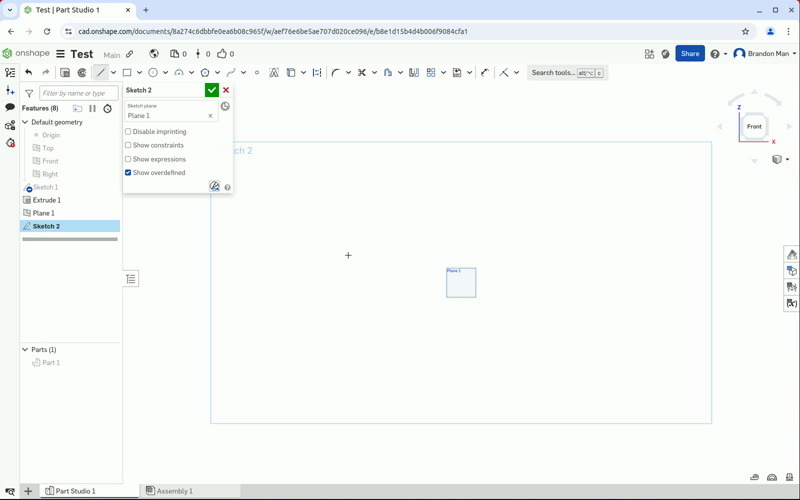
key_up(shift)
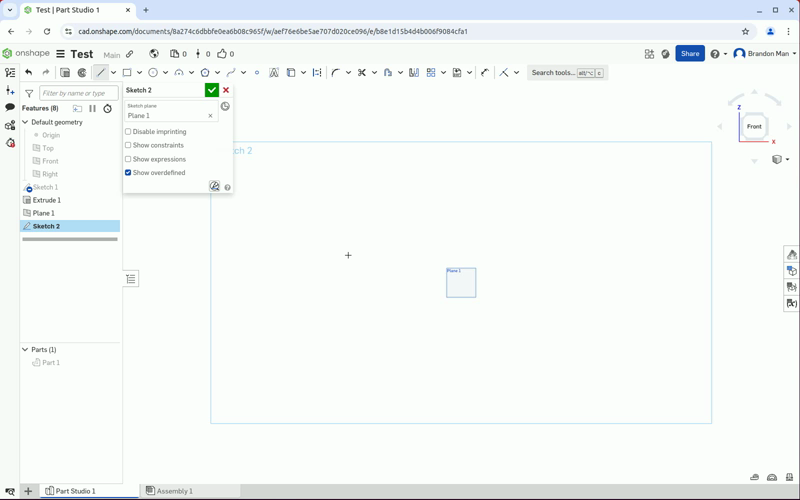
key_down(shift)
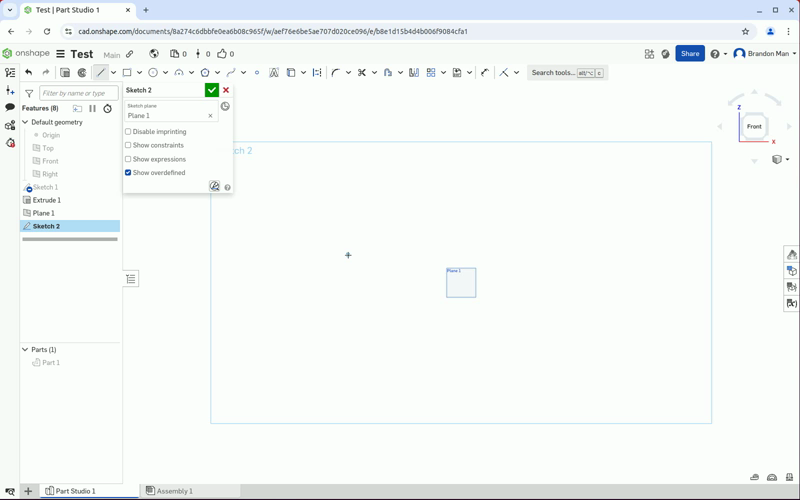
mouse_move(378, 254)
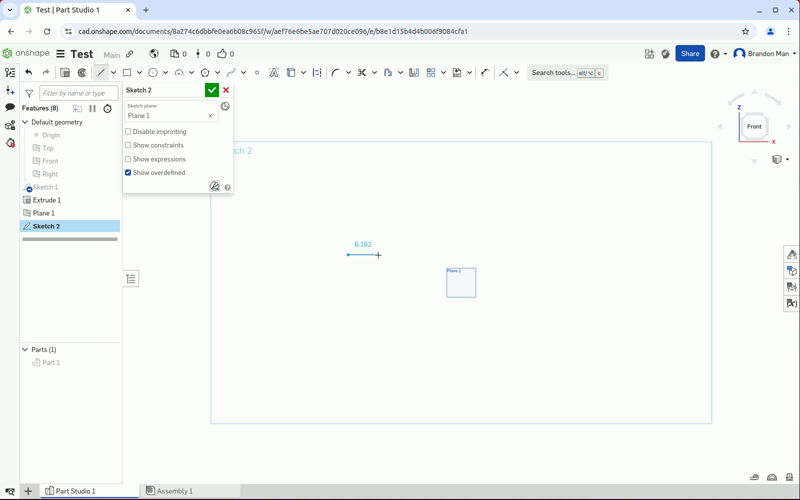
mouse_move(391, 254)
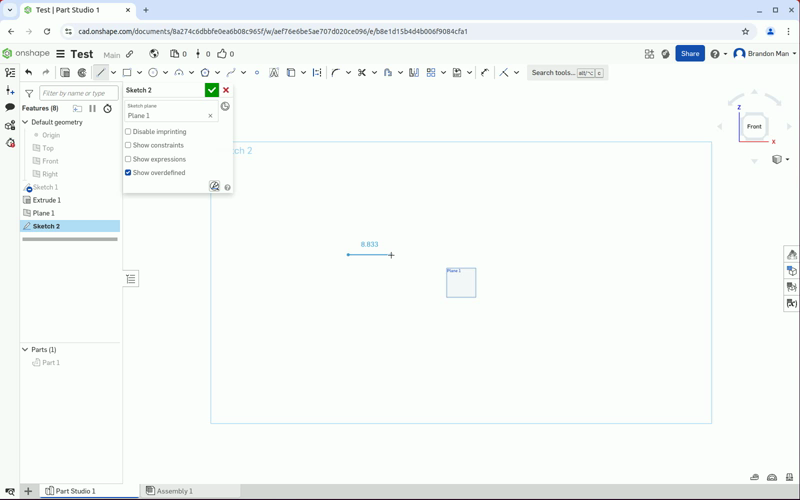
click(391, 254)
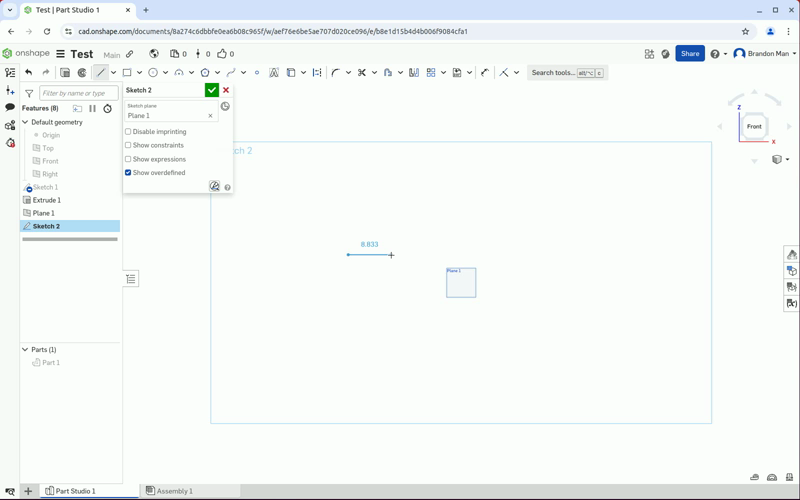
key_up(shift)
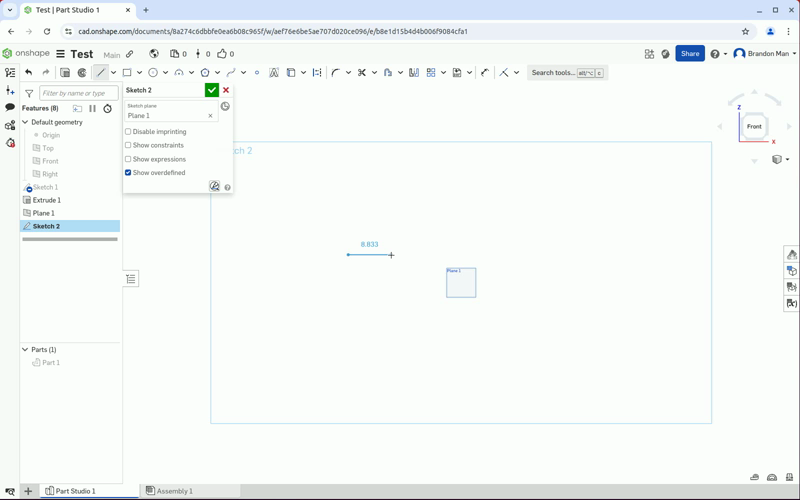
key_down(shift)
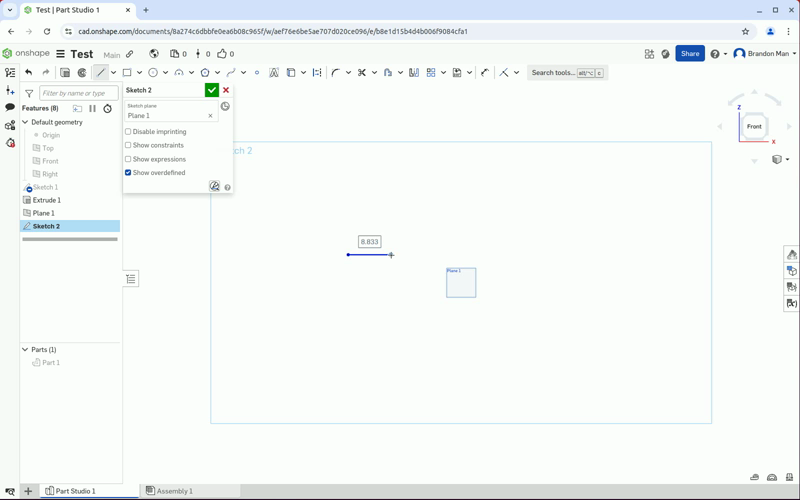
mouse_move(421, 254)
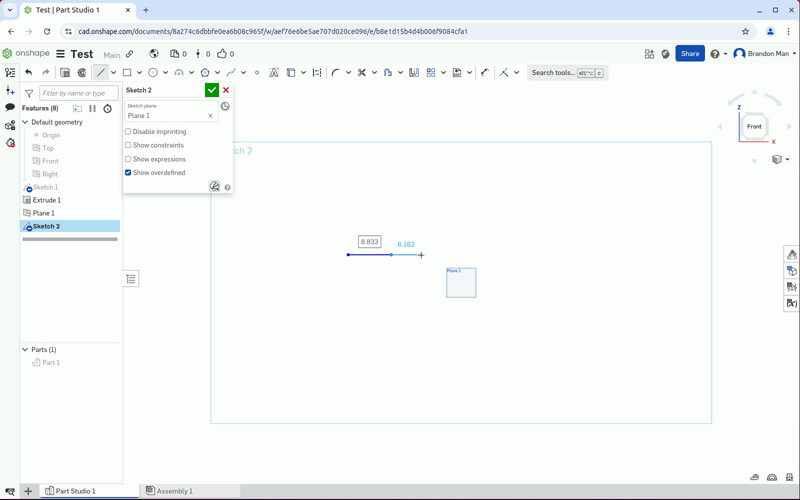
mouse_move(391, 211)
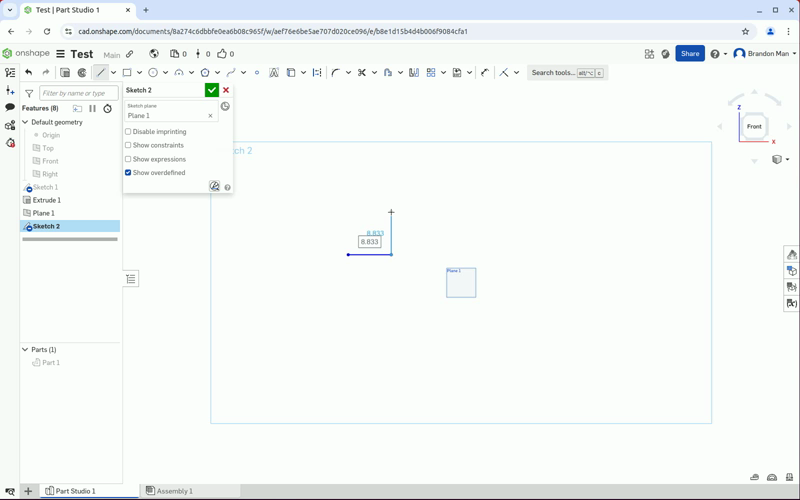
click(391, 211)
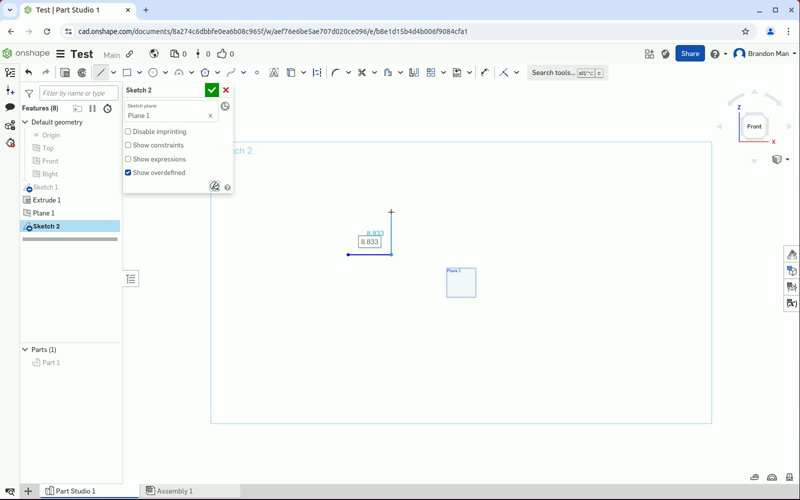
key_up(shift)
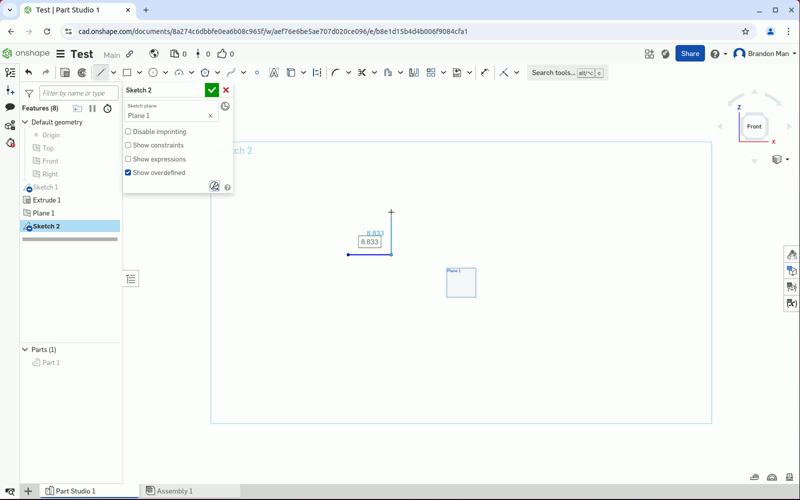
key_down(shift)
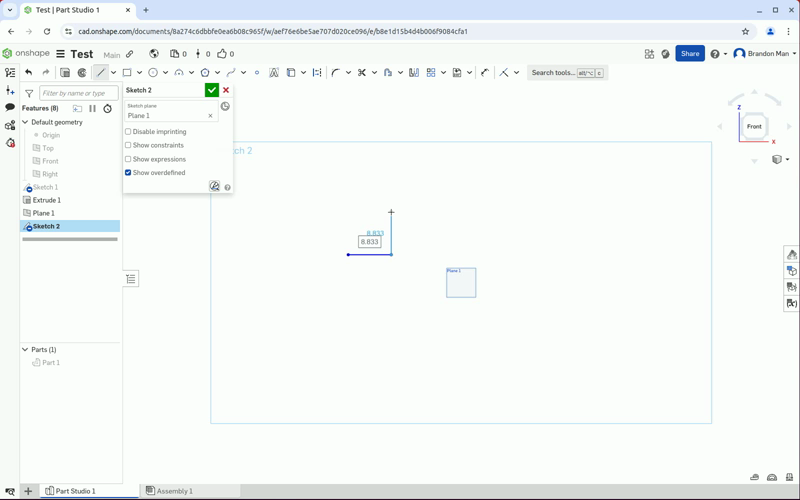
mouse_move(421, 211)
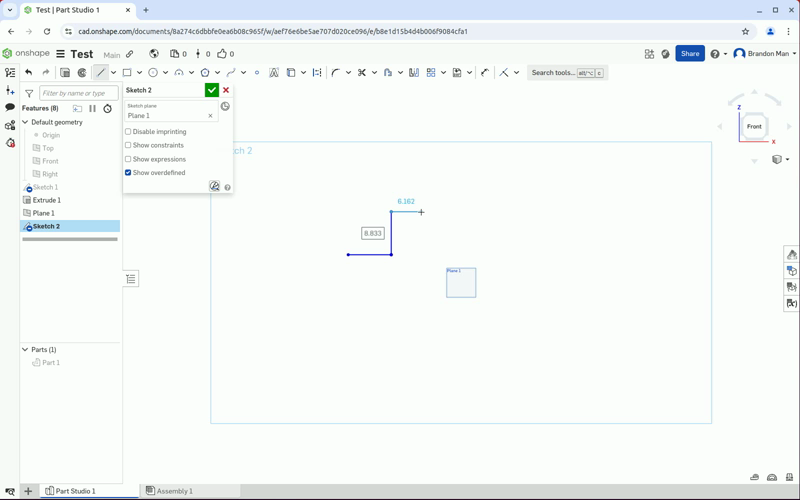
mouse_move(348, 211)
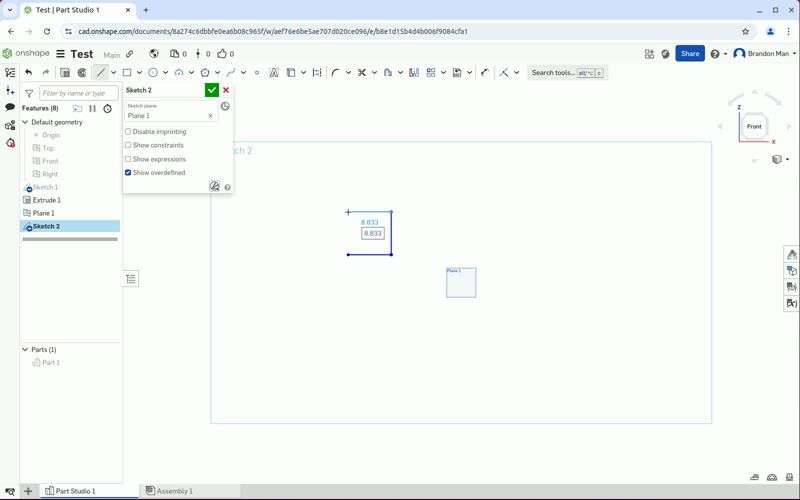
click(348, 211)
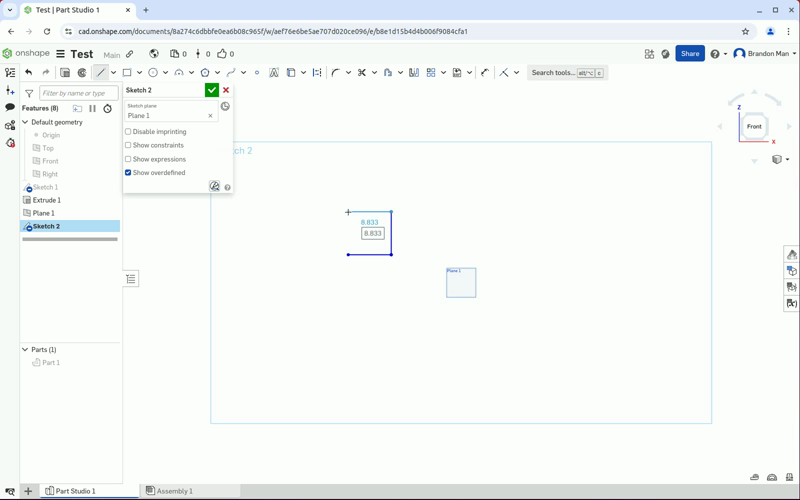
key_up(shift)
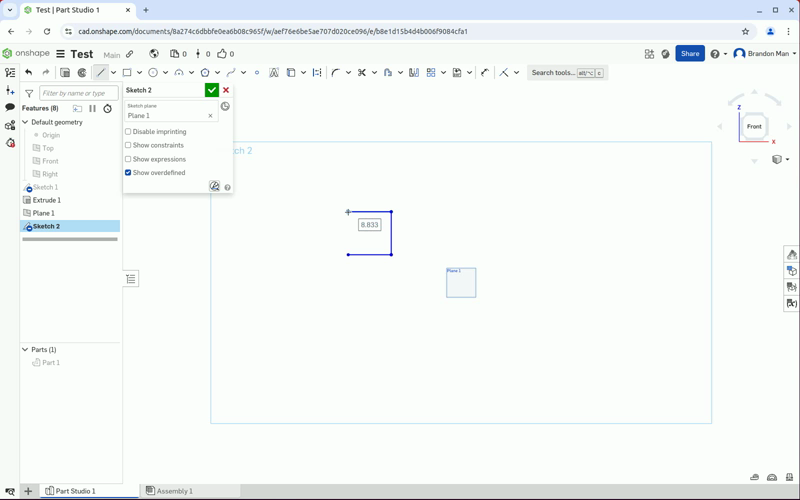
mouse_move(378, 211)
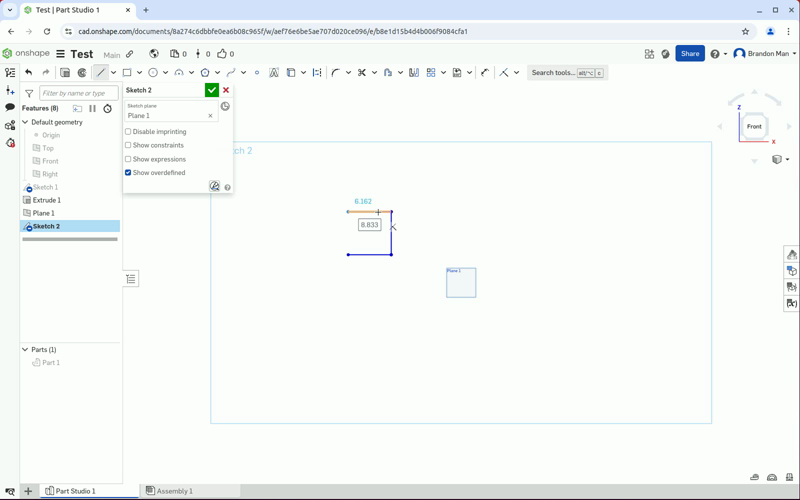
key_down(shift)
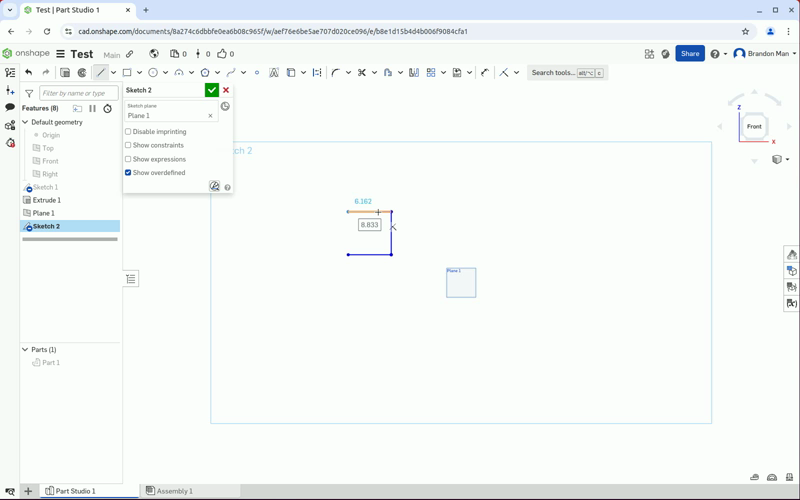
mouse_move(348, 254)
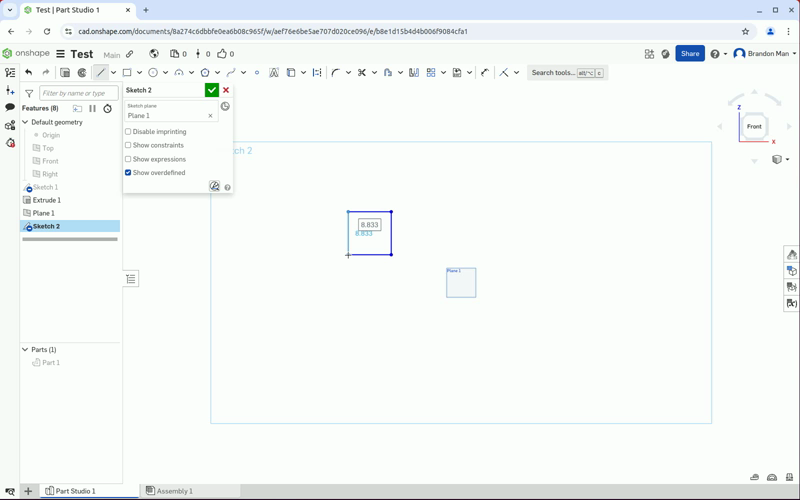
key_up(shift)
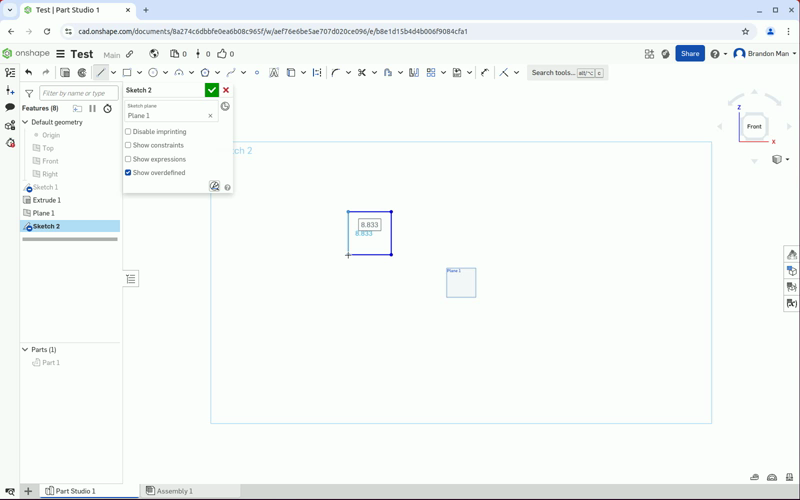
click(348, 254)
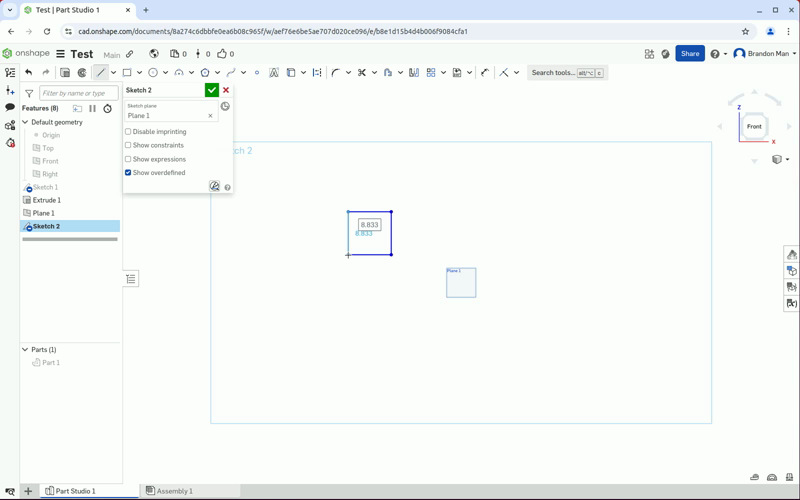
key(esc)
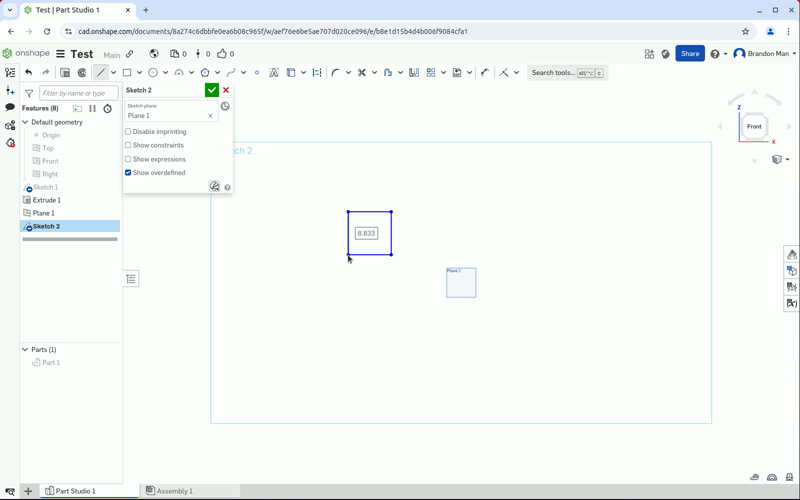
mouse_move(385, 242)
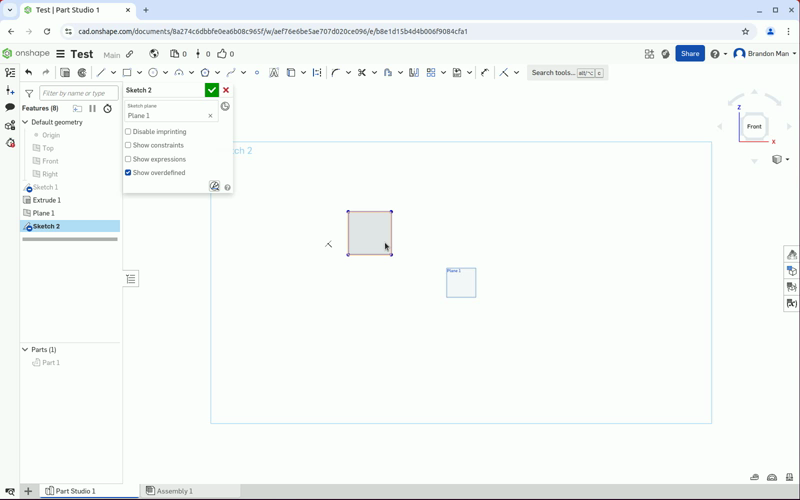
click(385, 242)
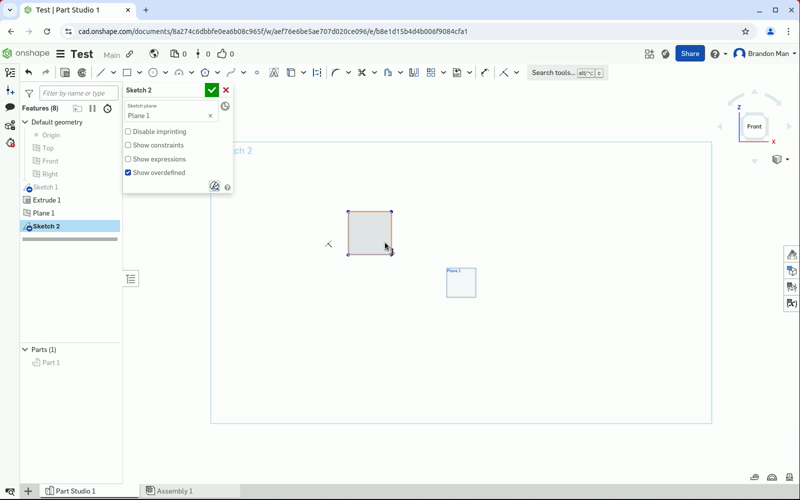
mouse_move(73, 352)
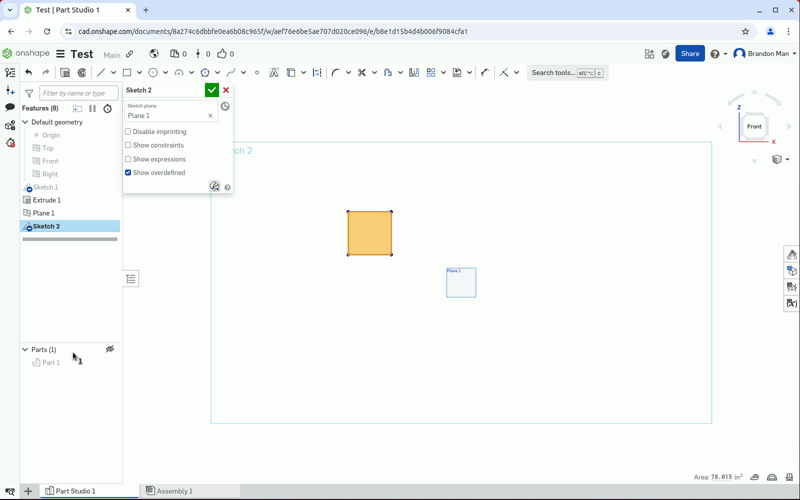
key(shift+y)
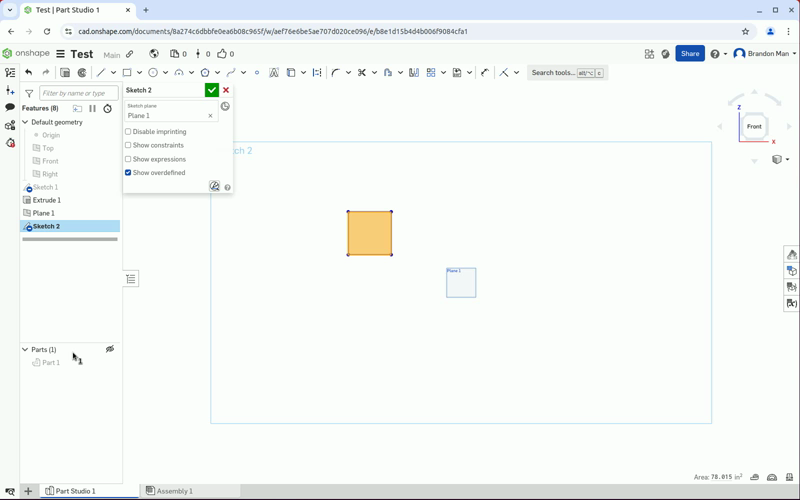
key(shift+e)
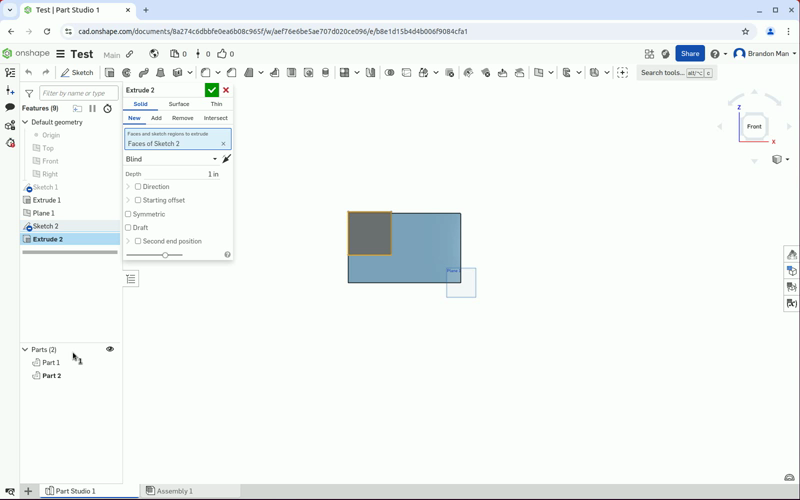
mouse_move(143, 106)
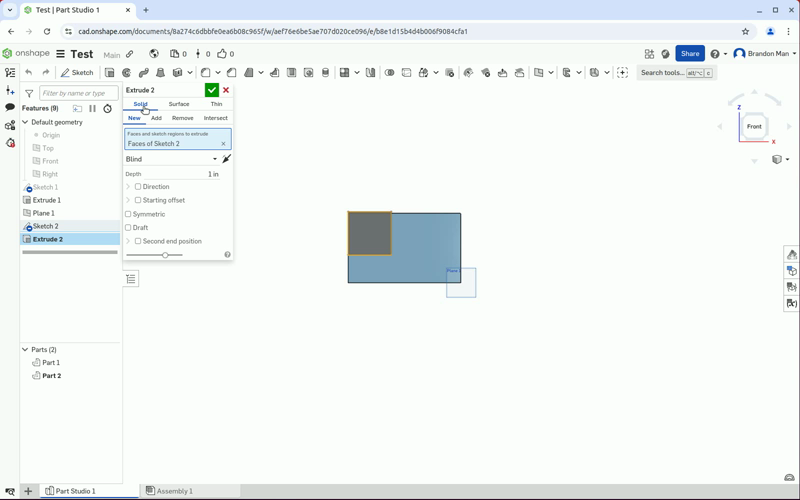
click(143, 106)
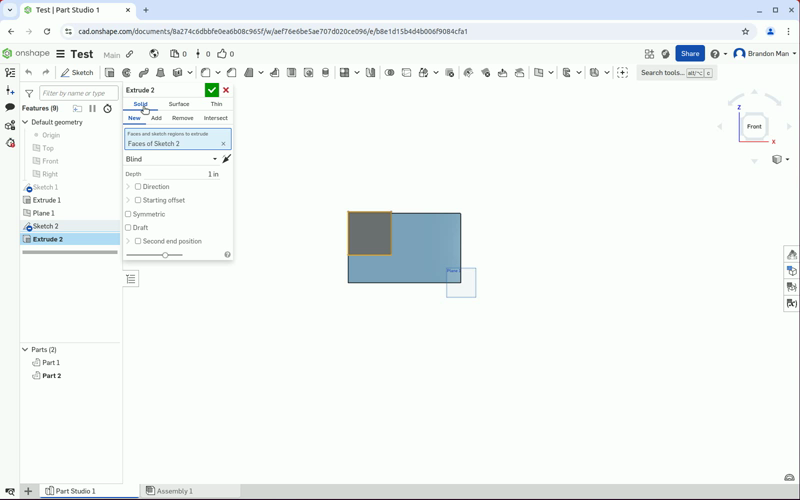
mouse_move(186, 120)
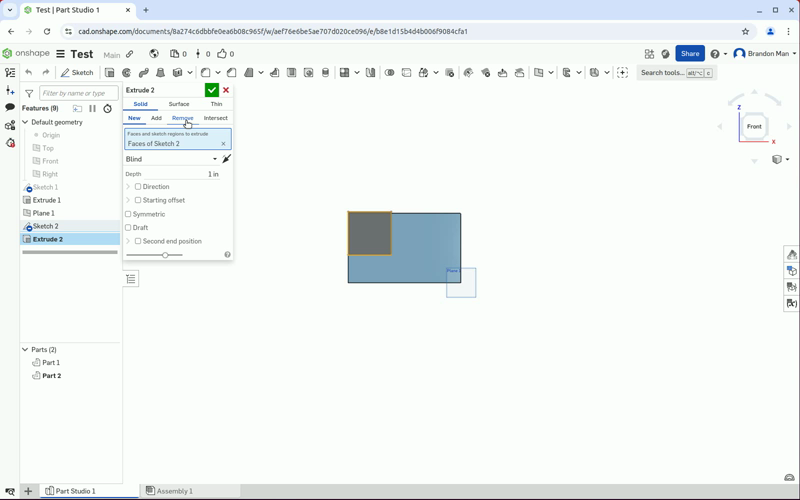
click(186, 120)
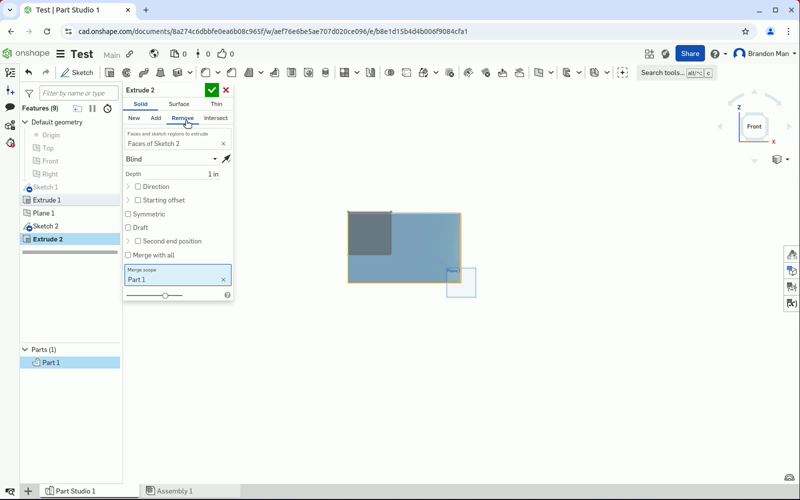
key(tab, 4)
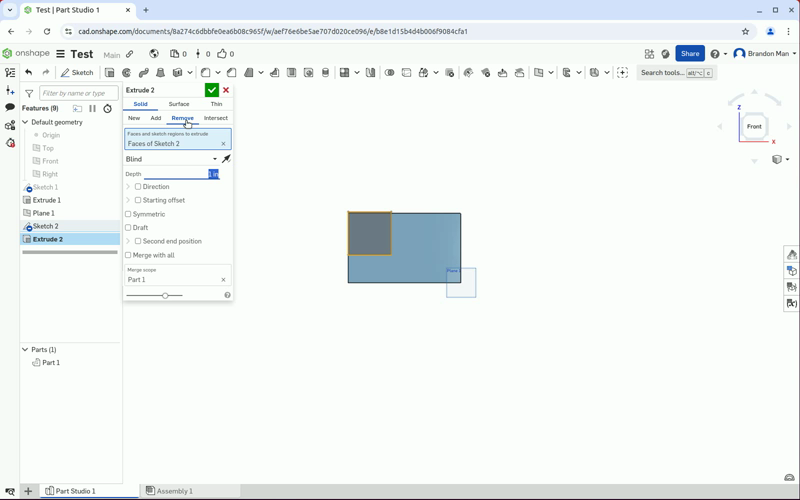
text(8.666)
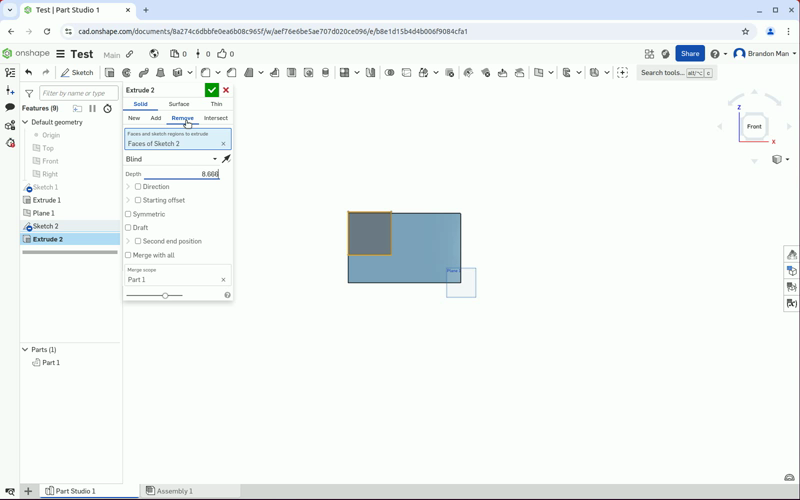
key(tab, 6)
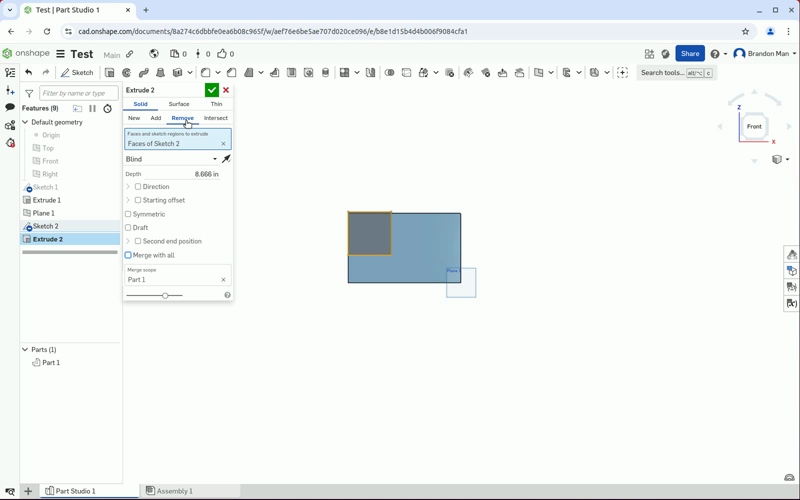
key(space)
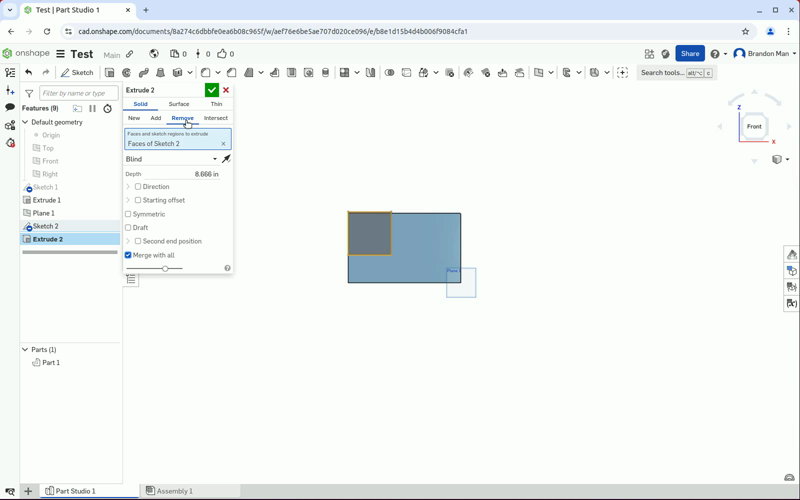
key(enter)
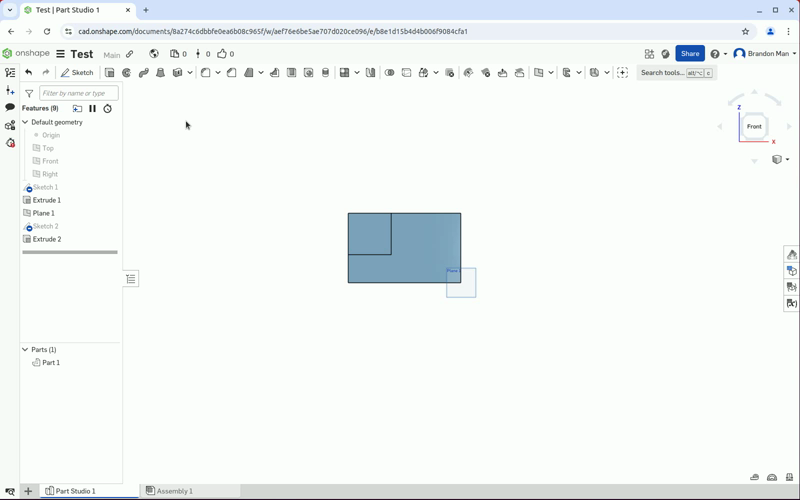
key(shift+h)
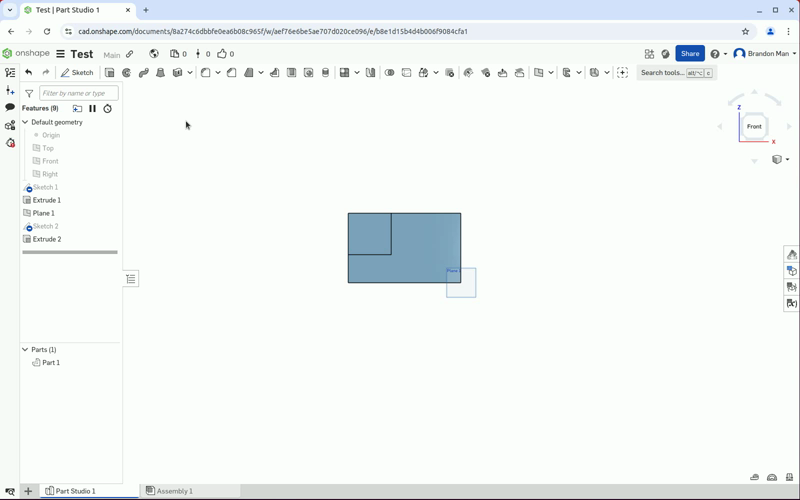
key(shift+h)
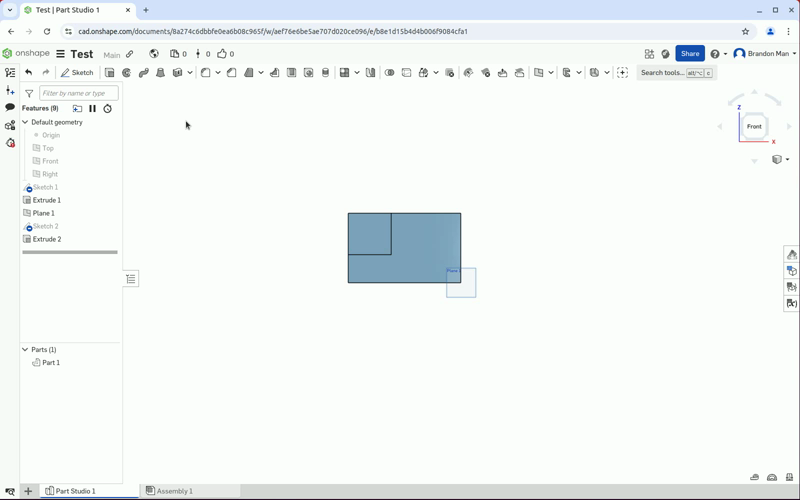
mouse_move(73, 189)
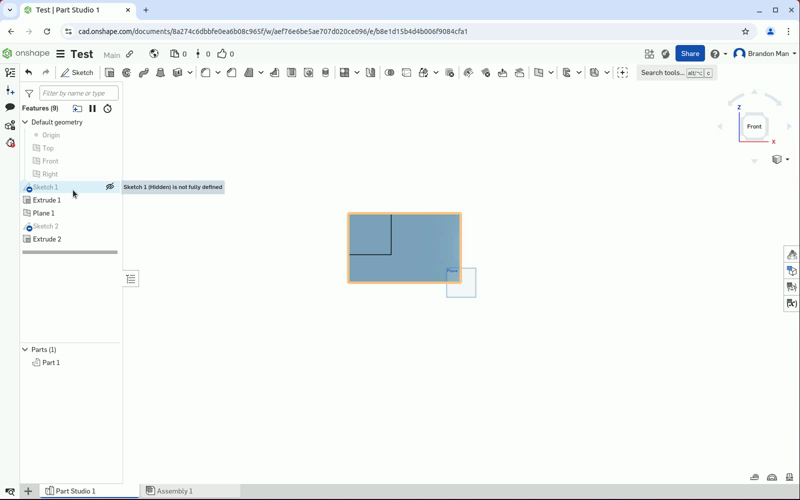
click(73, 189)
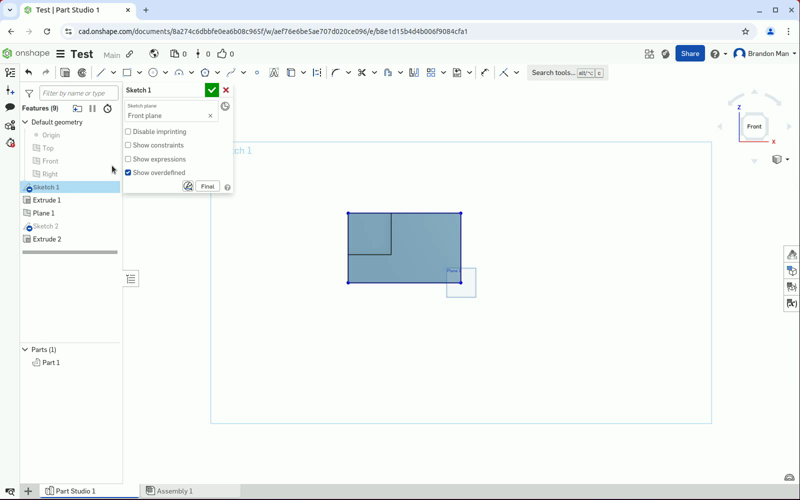
mouse_move(229, 92)
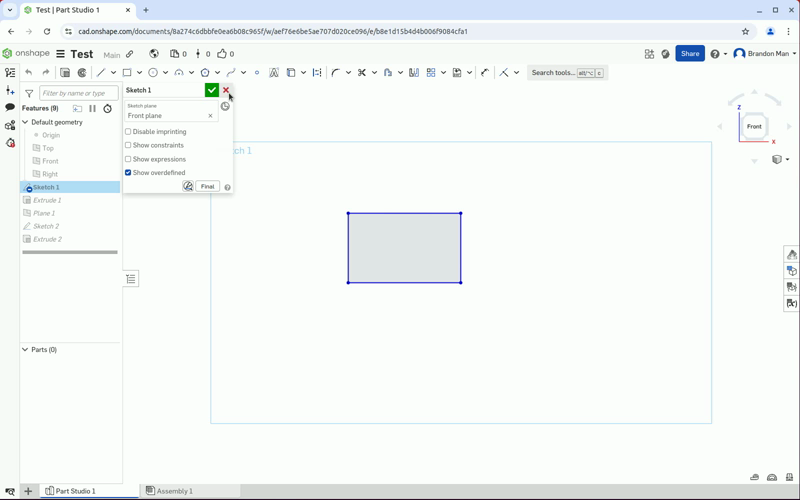
click(229, 92)
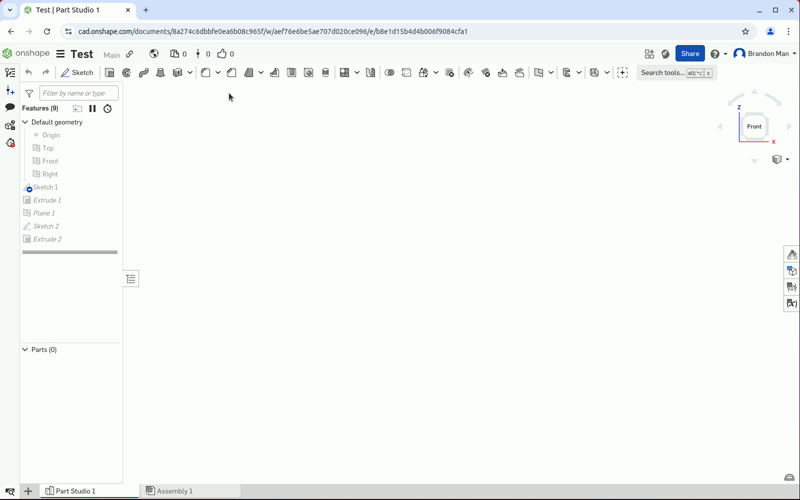
key(shift+s)
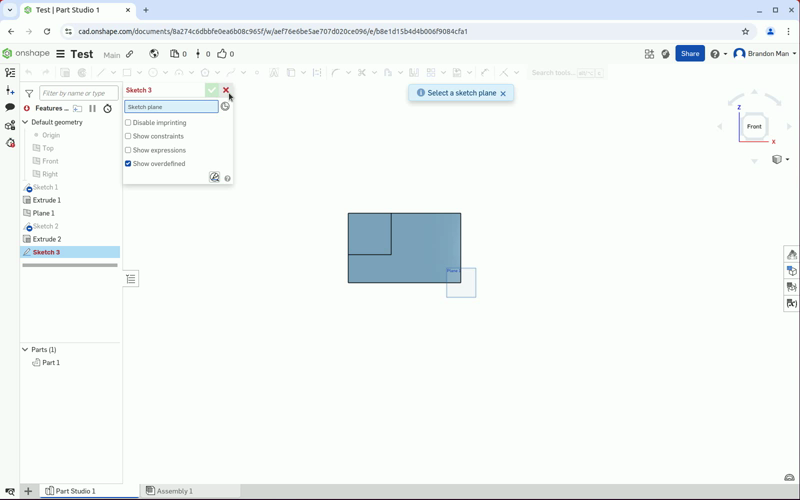
mouse_move(73, 215)
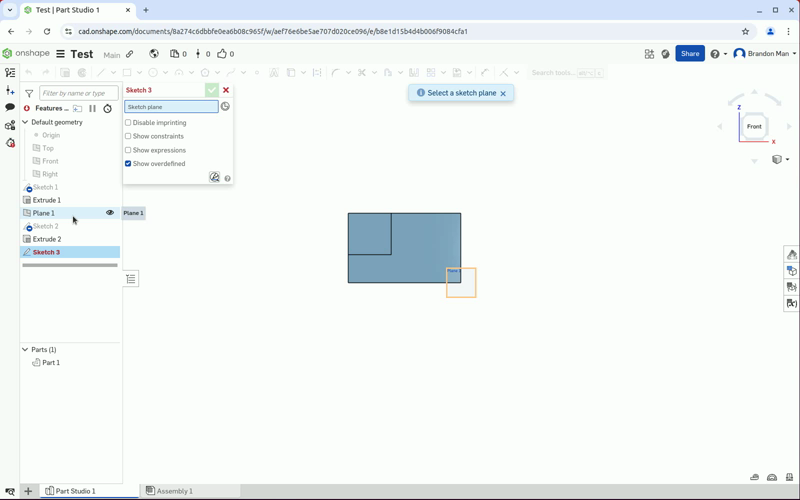
click(73, 215)
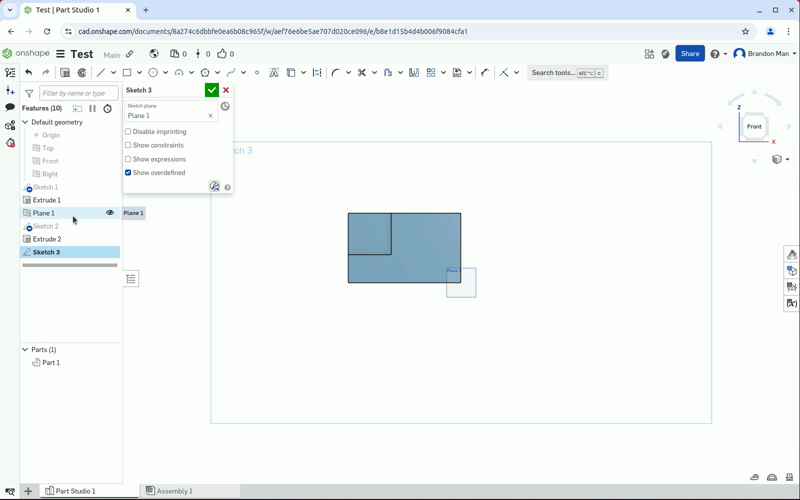
mouse_move(73, 352)
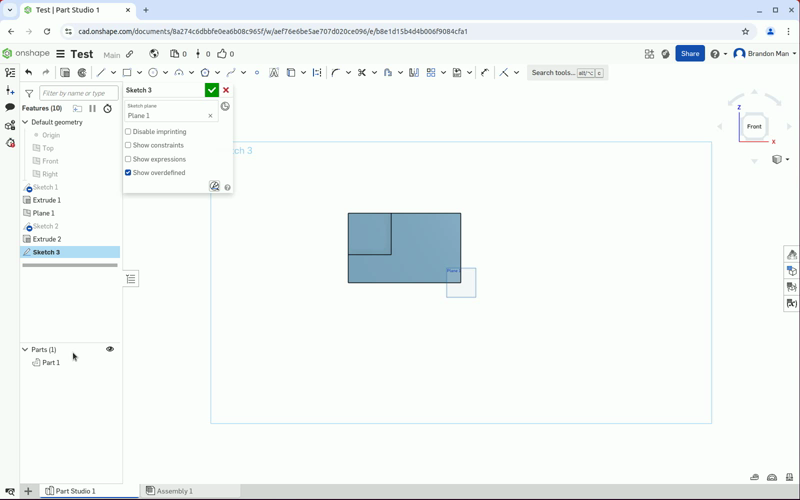
key(y)
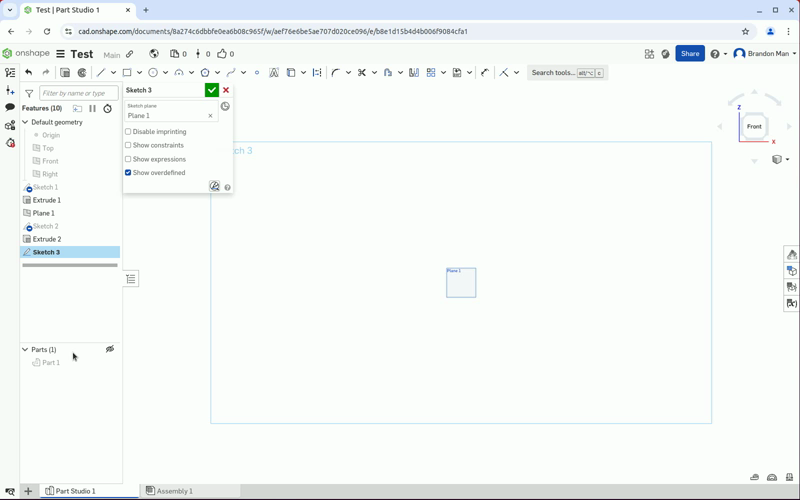
key(l)
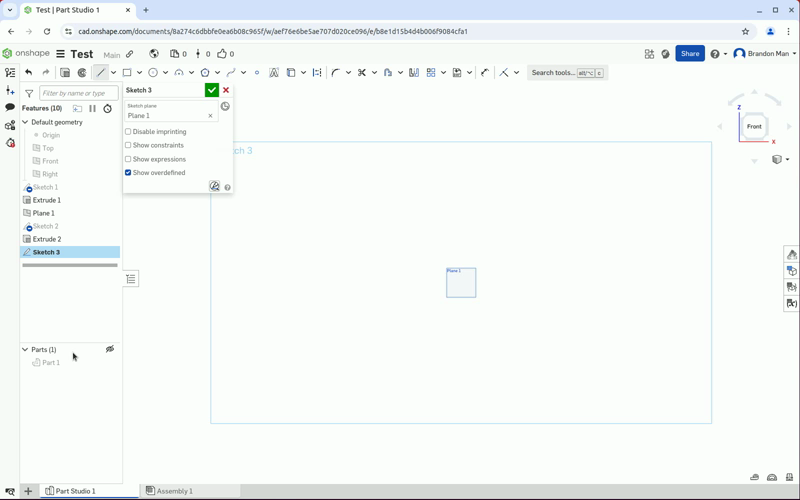
key_down(shift)
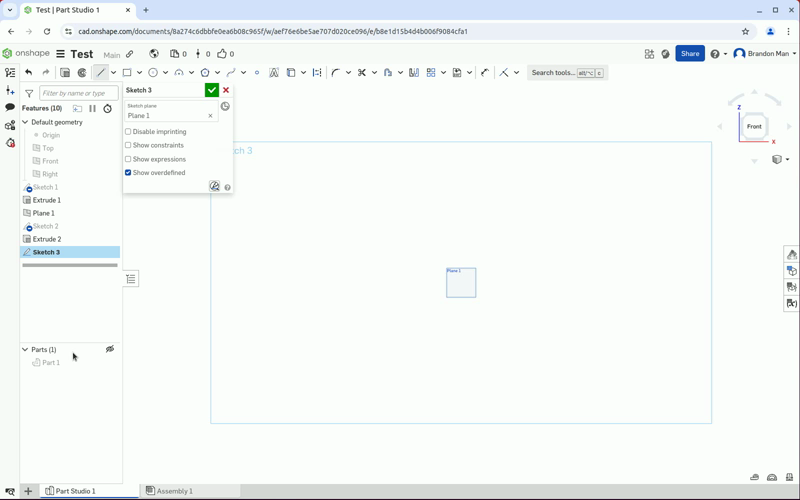
mouse_move(418, 254)
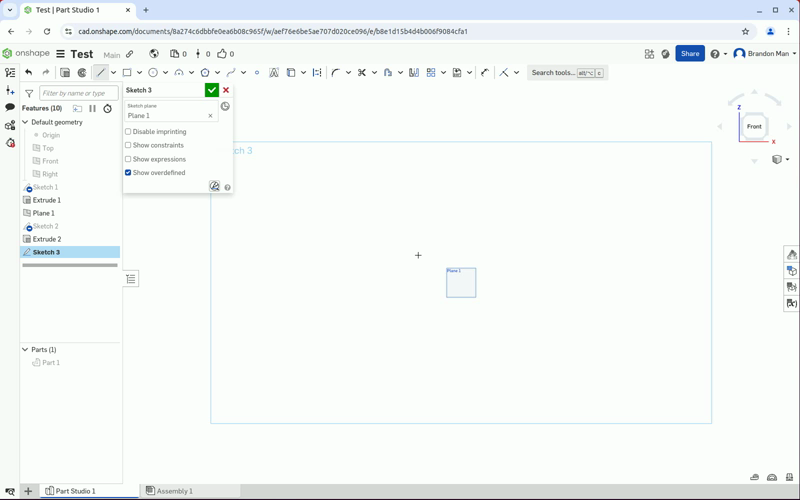
click(418, 254)
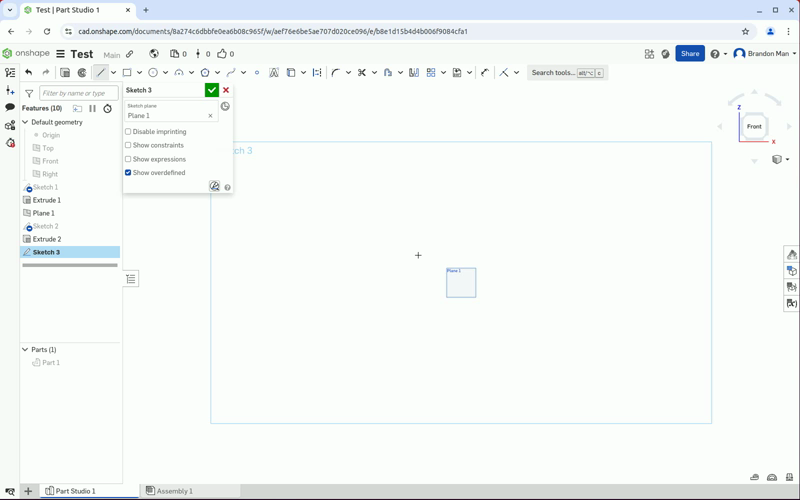
key_up(shift)
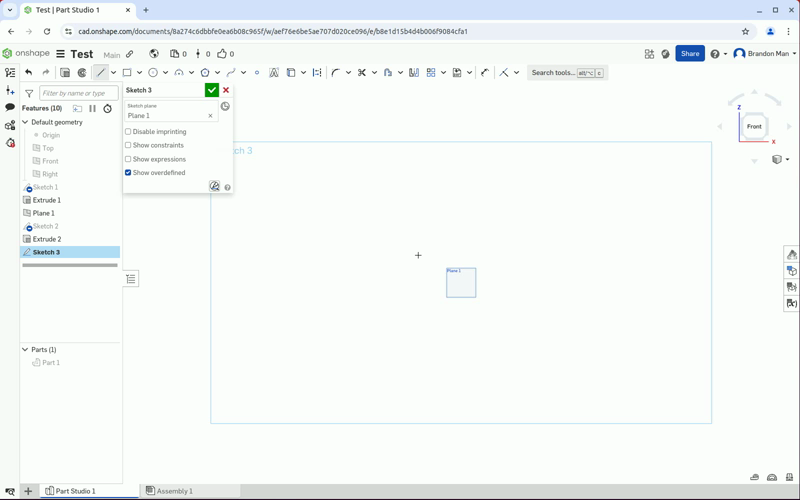
key_down(shift)
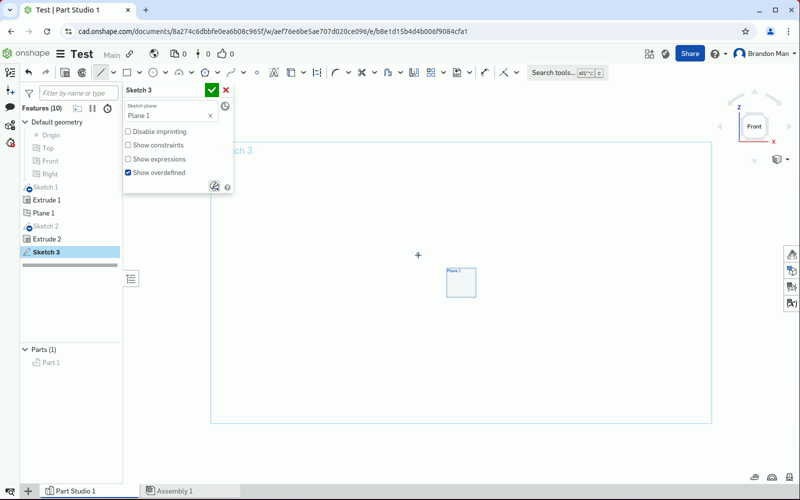
mouse_move(448, 254)
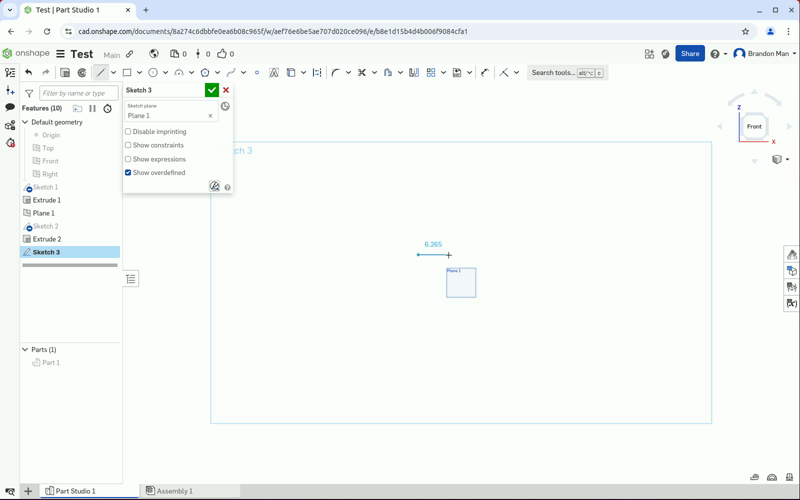
mouse_move(461, 254)
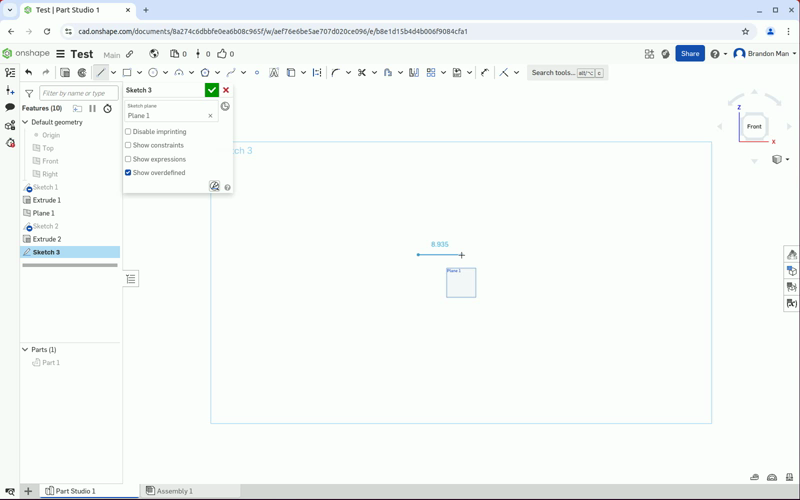
click(461, 254)
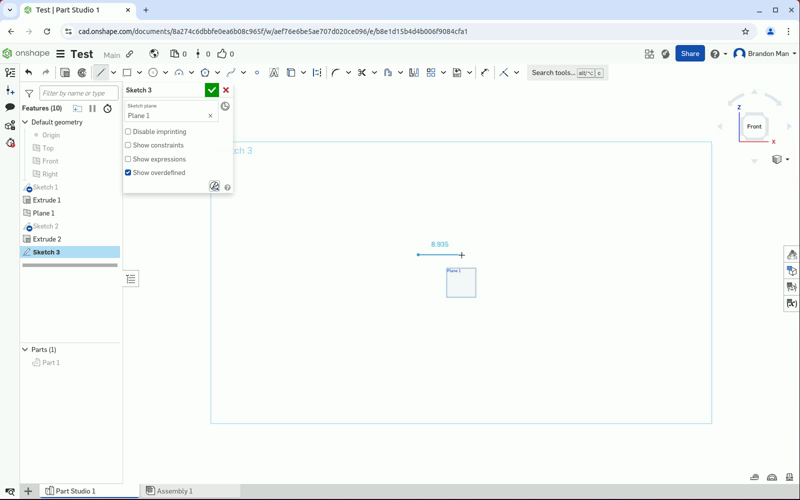
key_up(shift)
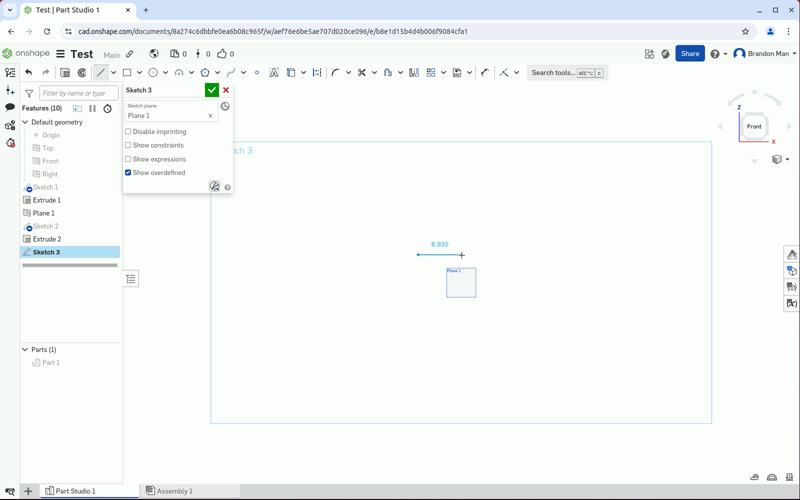
key_down(shift)
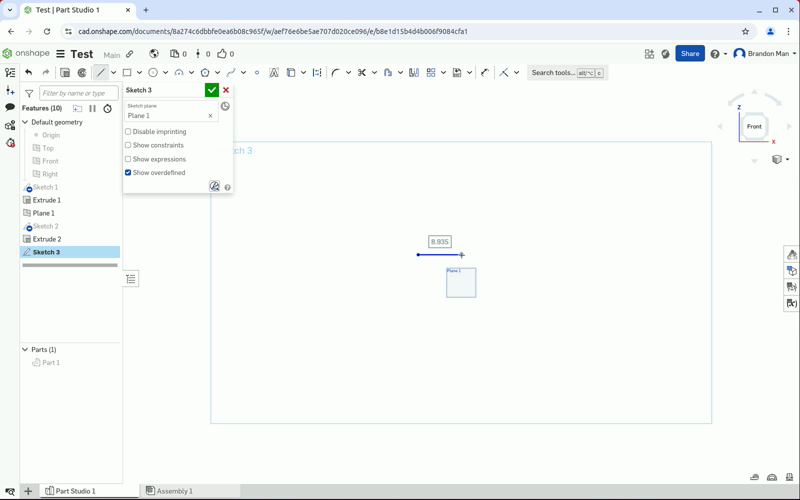
mouse_move(491, 254)
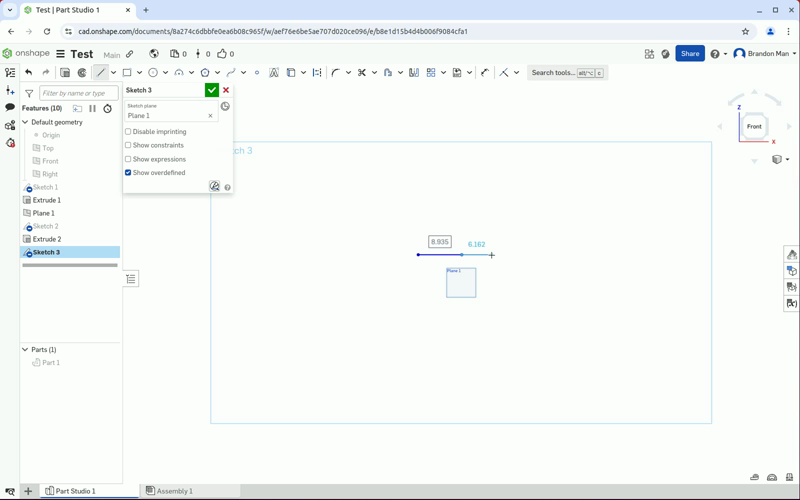
mouse_move(461, 211)
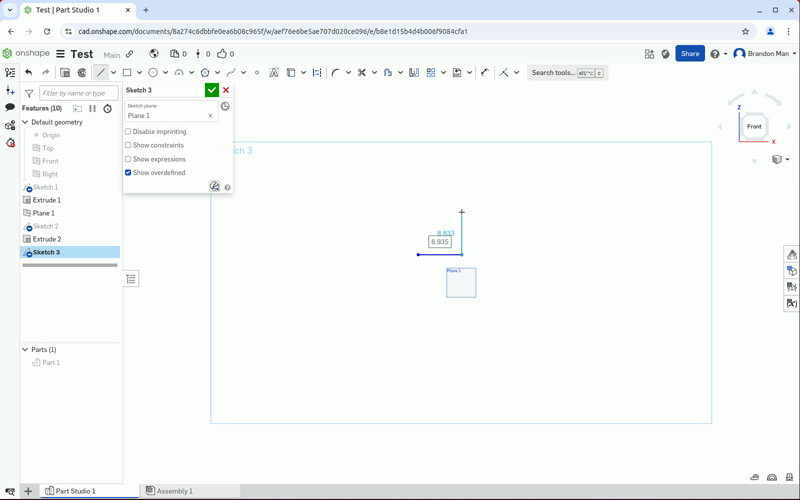
click(461, 211)
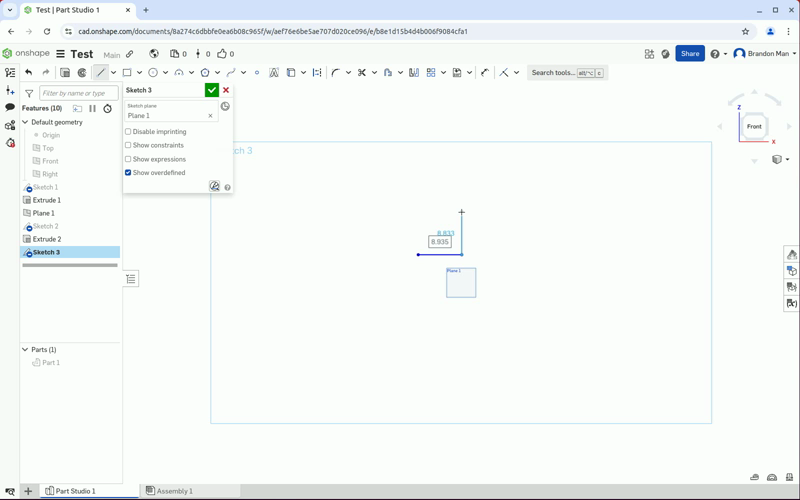
key_up(shift)
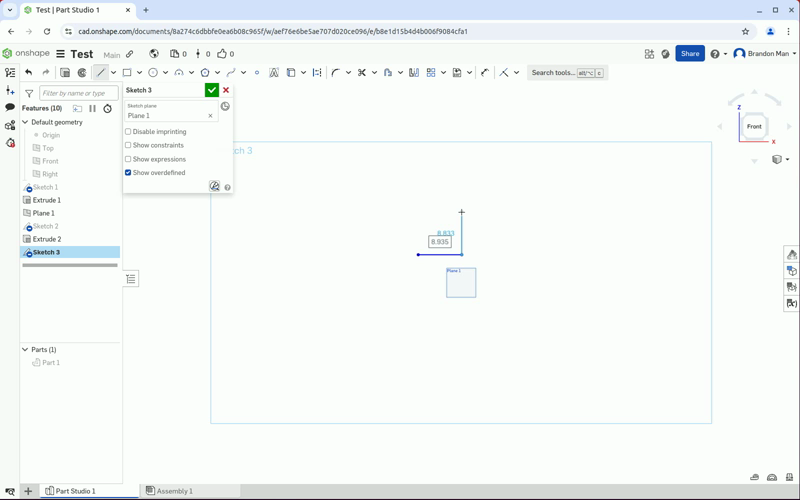
key_down(shift)
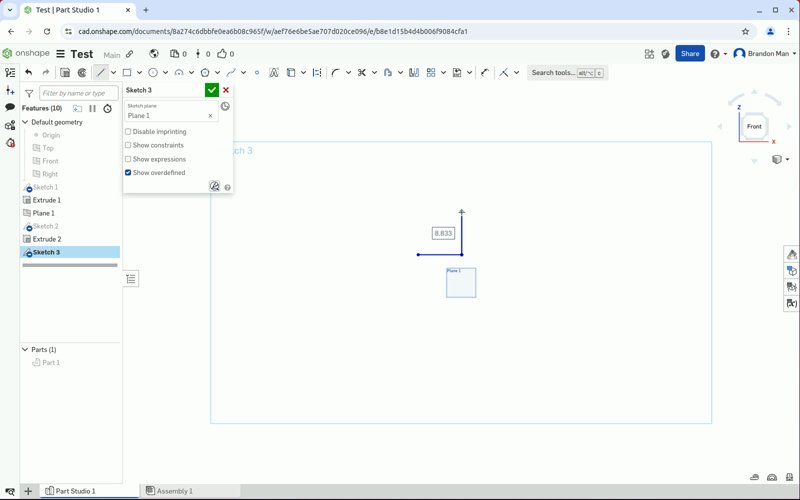
mouse_move(491, 211)
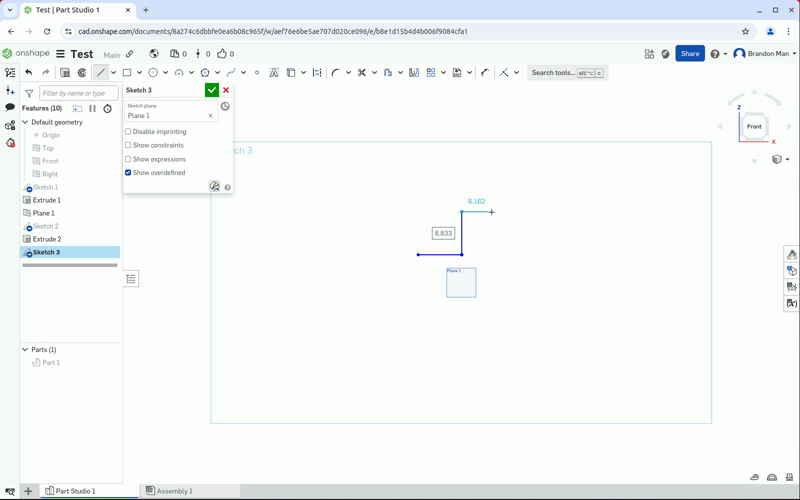
mouse_move(418, 211)
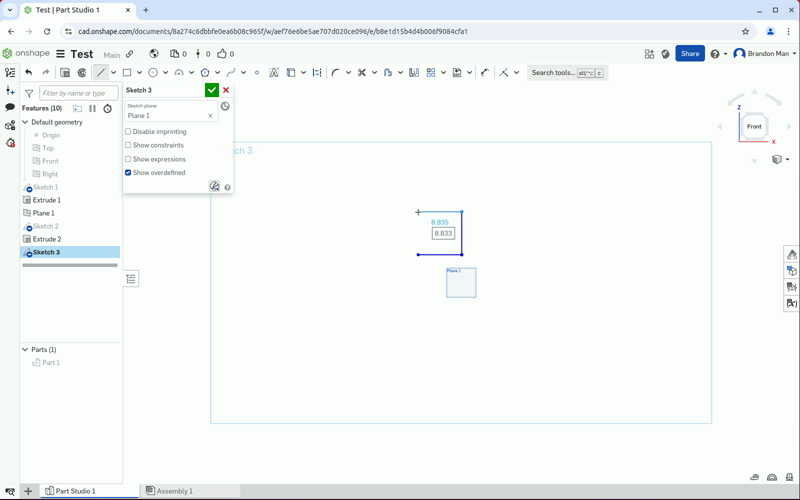
click(418, 211)
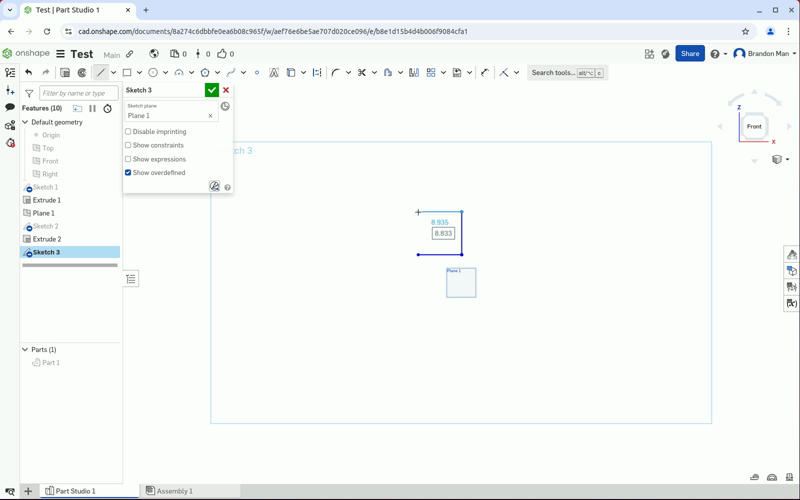
key_up(shift)
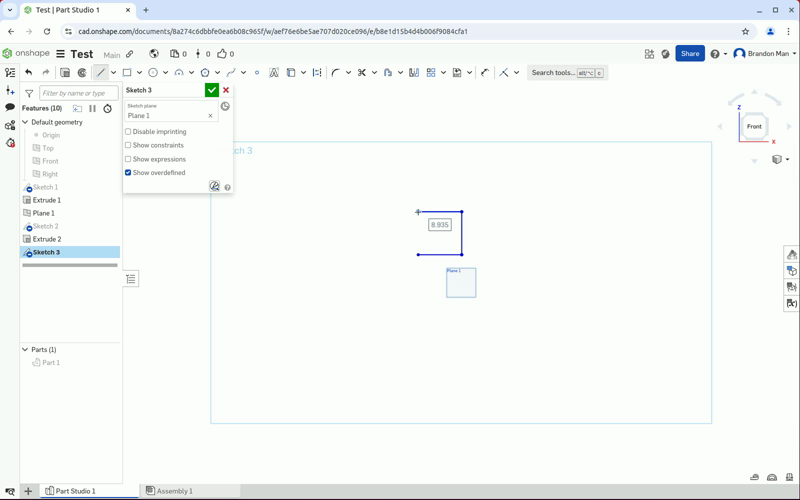
mouse_move(448, 211)
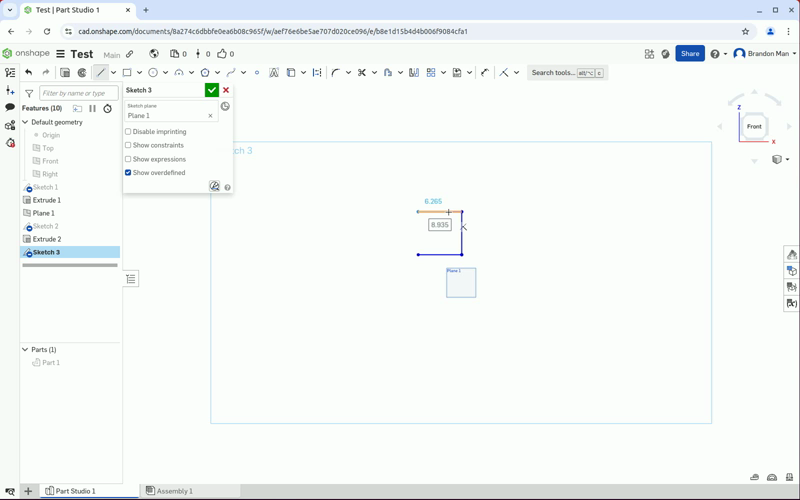
key_down(shift)
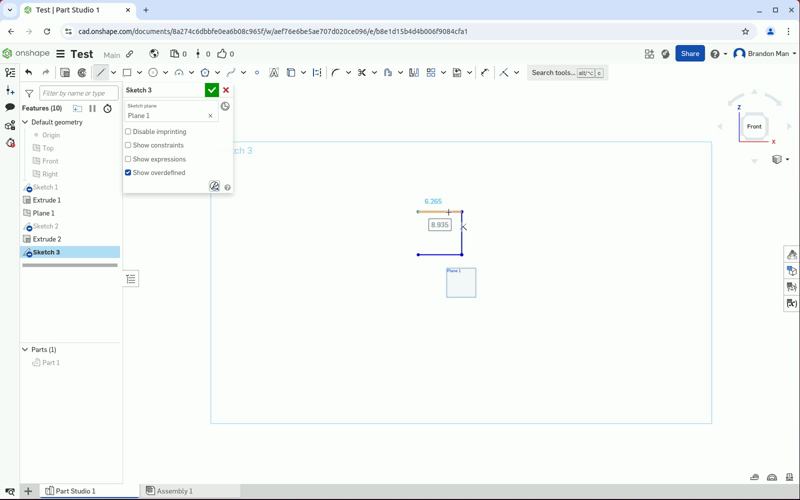
mouse_move(418, 254)
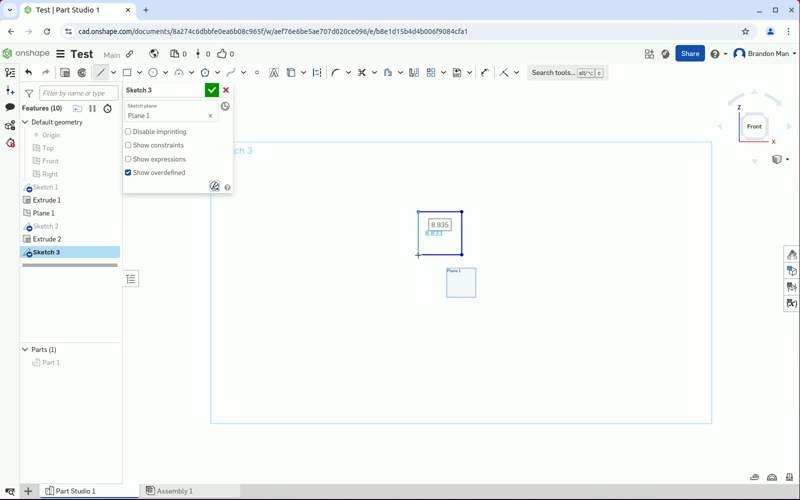
key_up(shift)
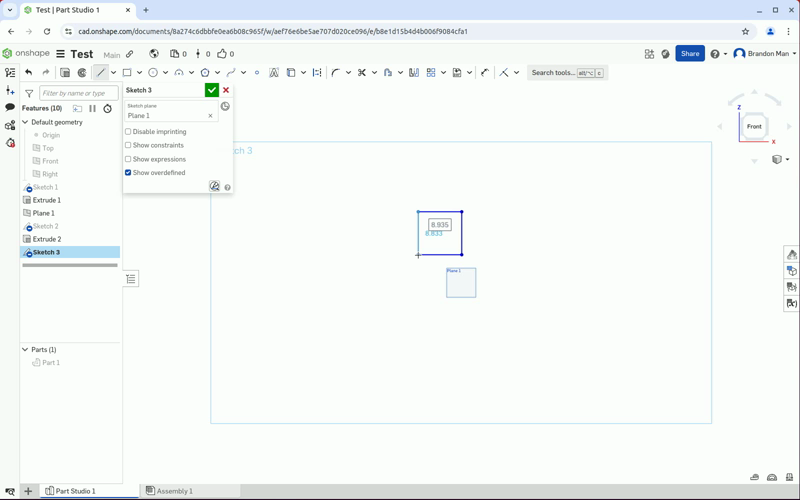
click(418, 254)
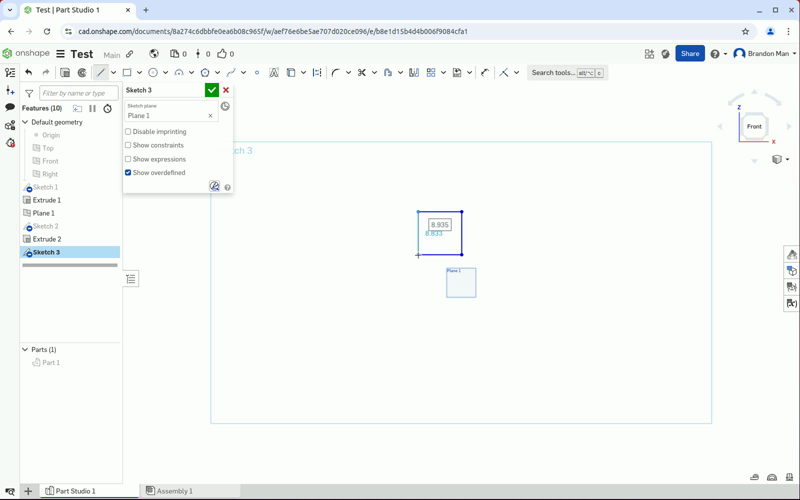
key(esc)
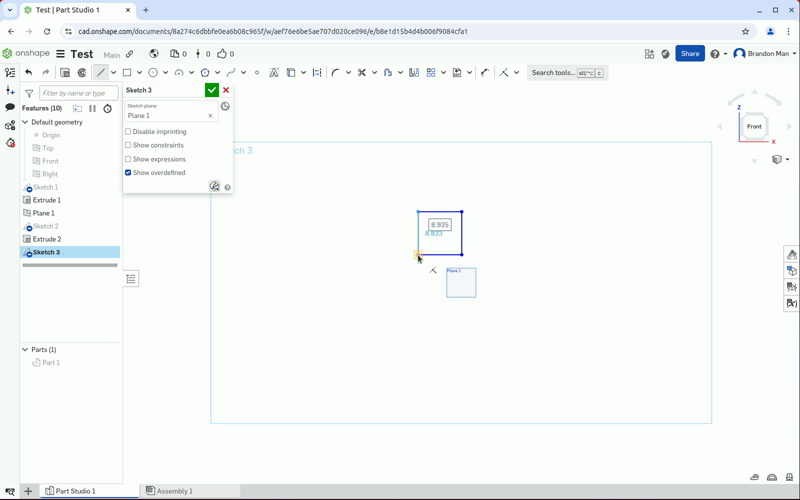
mouse_move(458, 241)
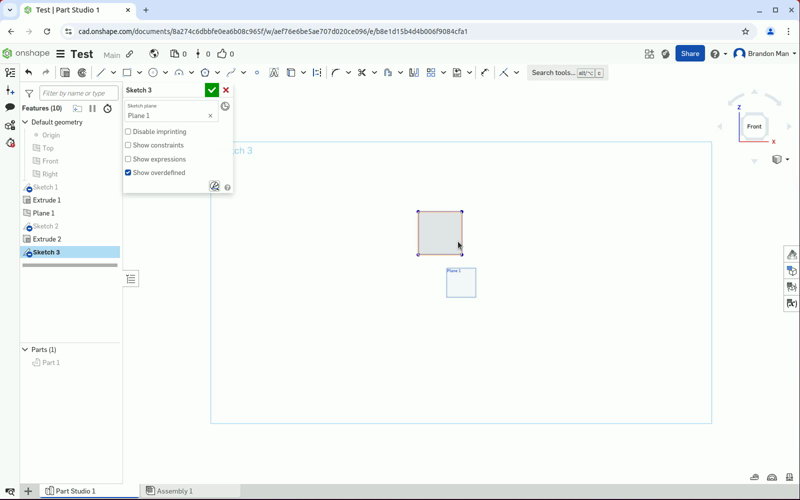
click(458, 241)
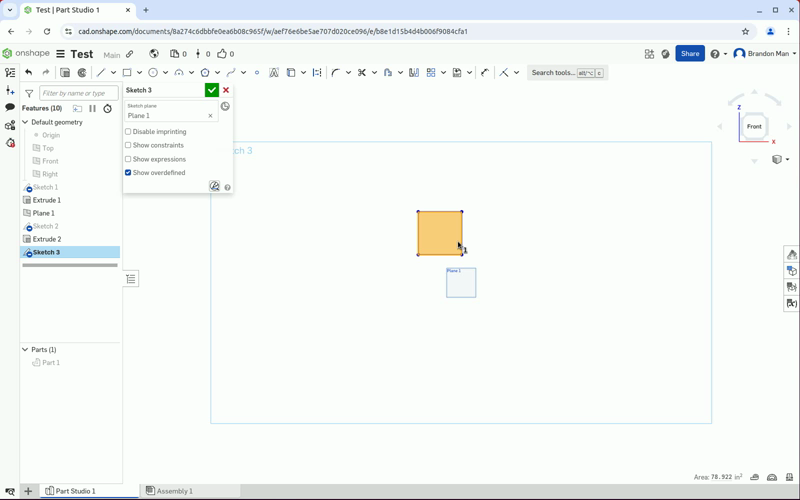
mouse_move(73, 352)
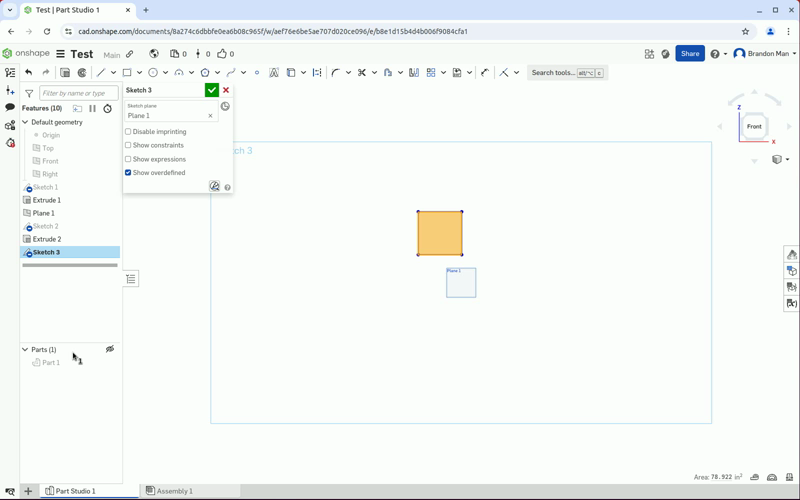
key(shift+y)
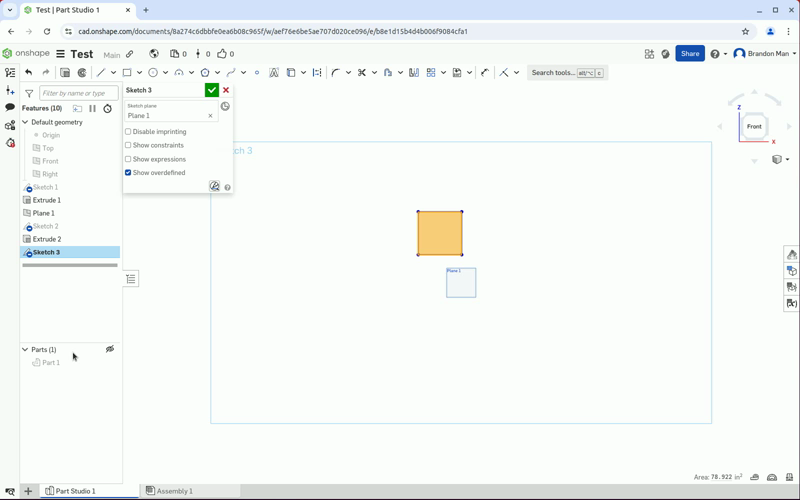
key(shift+e)
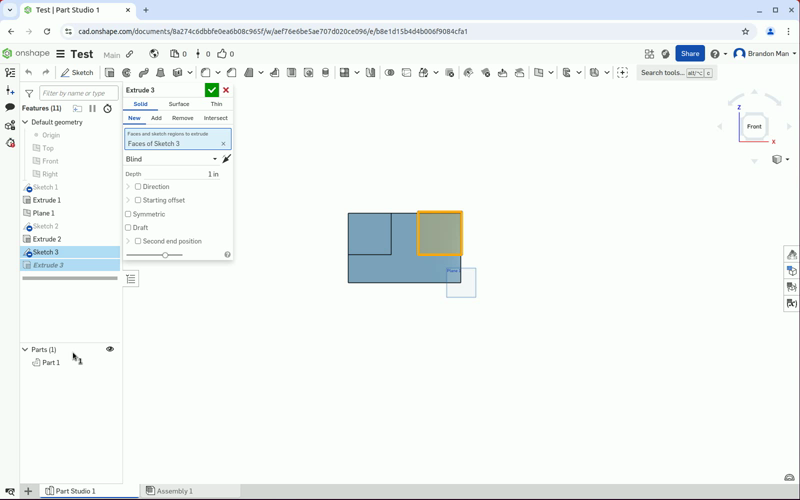
mouse_move(143, 106)
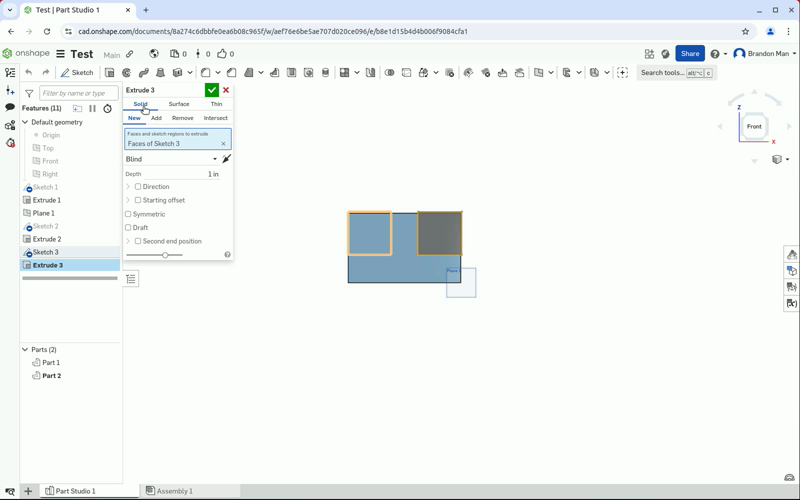
click(143, 106)
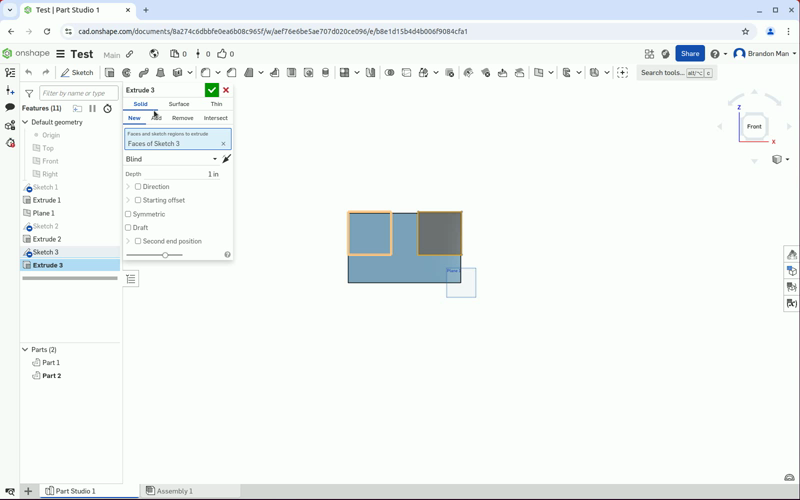
mouse_move(186, 120)
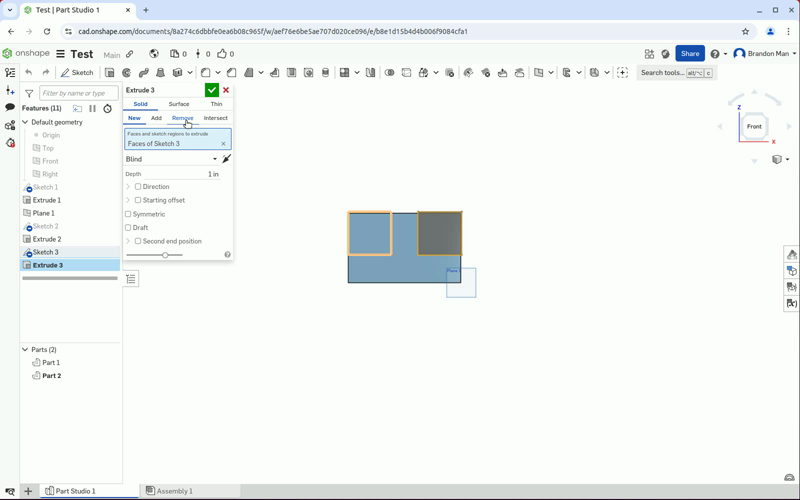
click(186, 120)
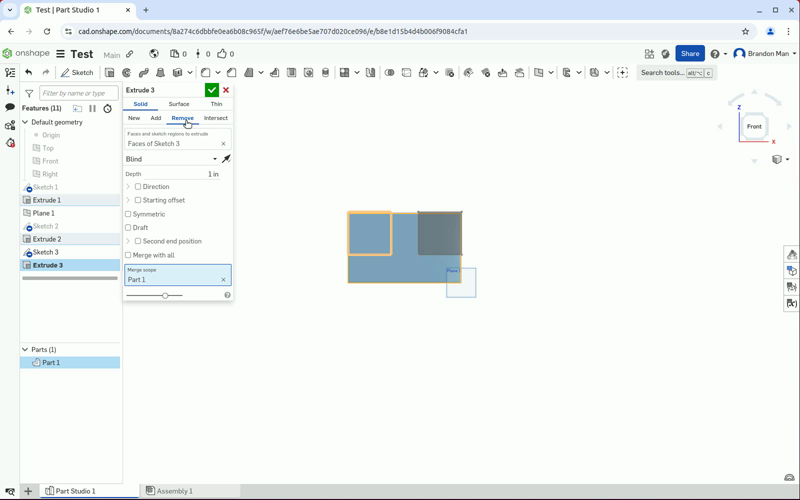
key(tab, 4)
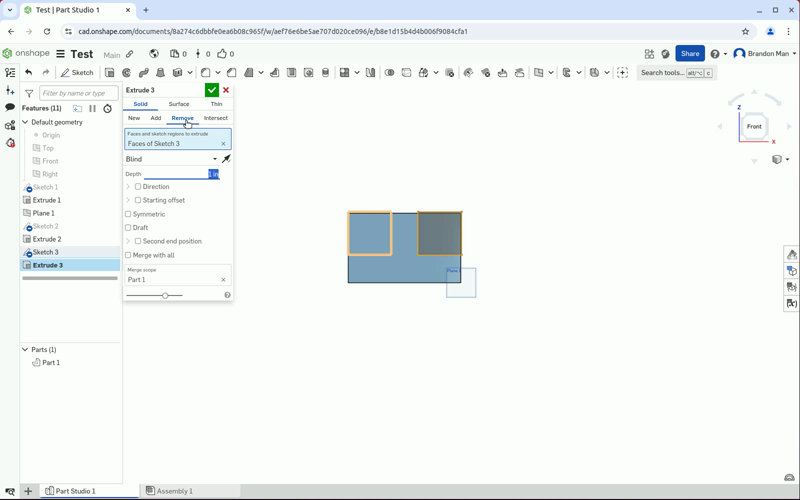
text(8.666)
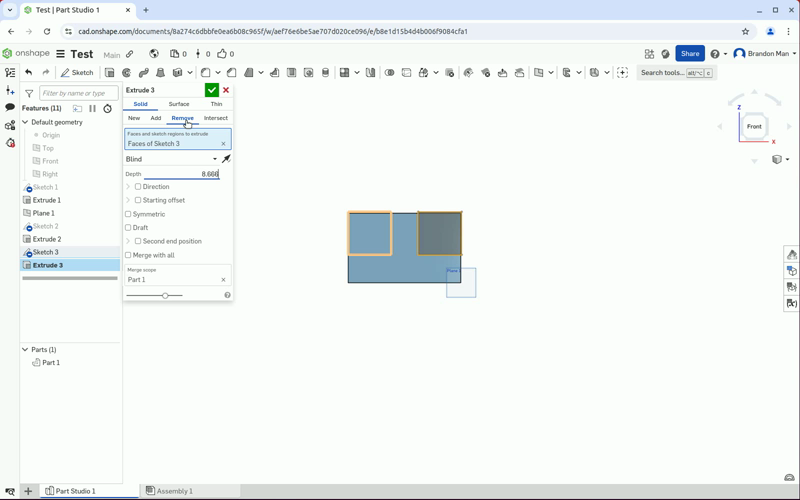
key(tab, 6)
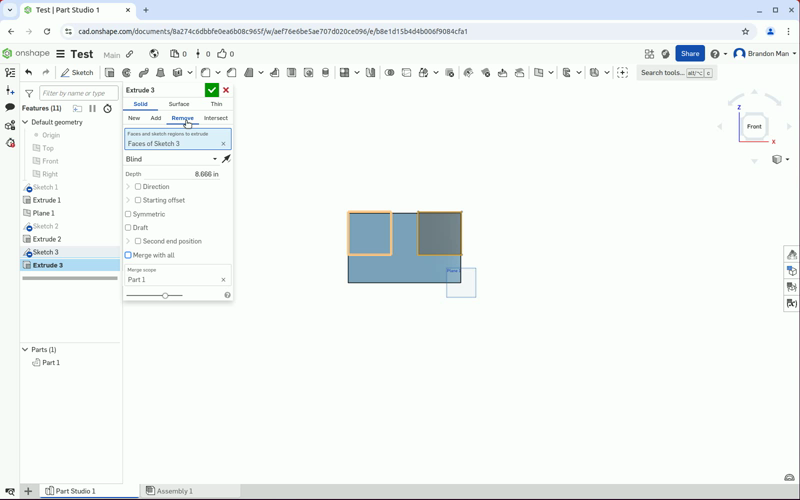
key(space)
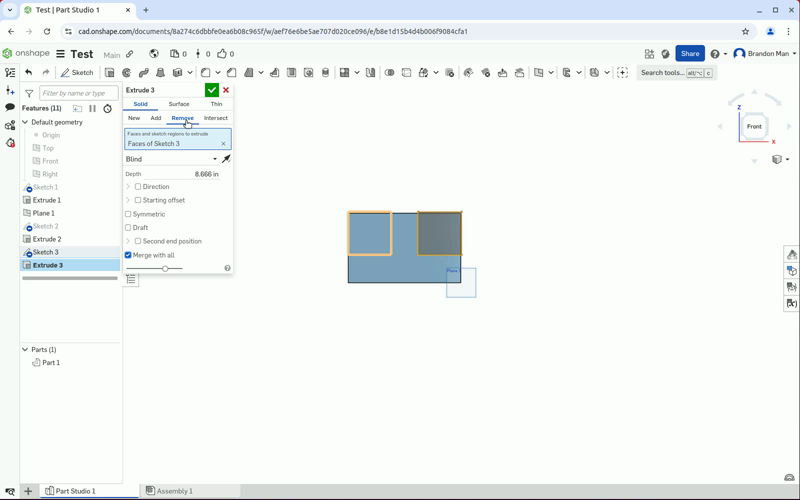
key(enter)
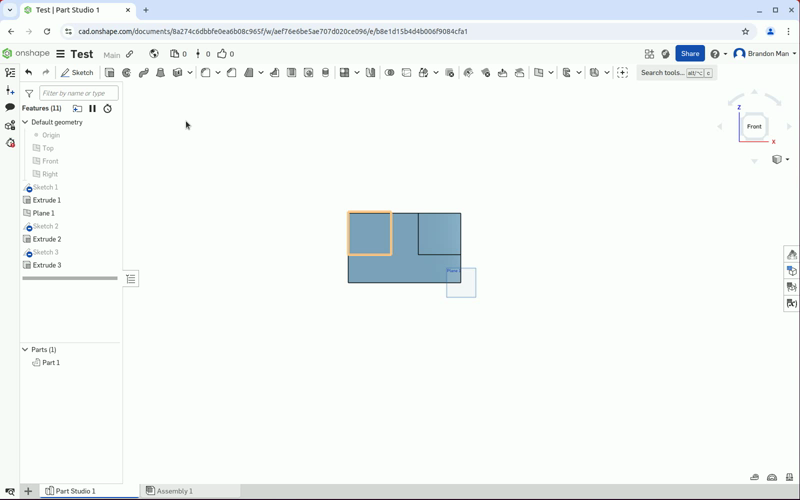
key(shift+h)
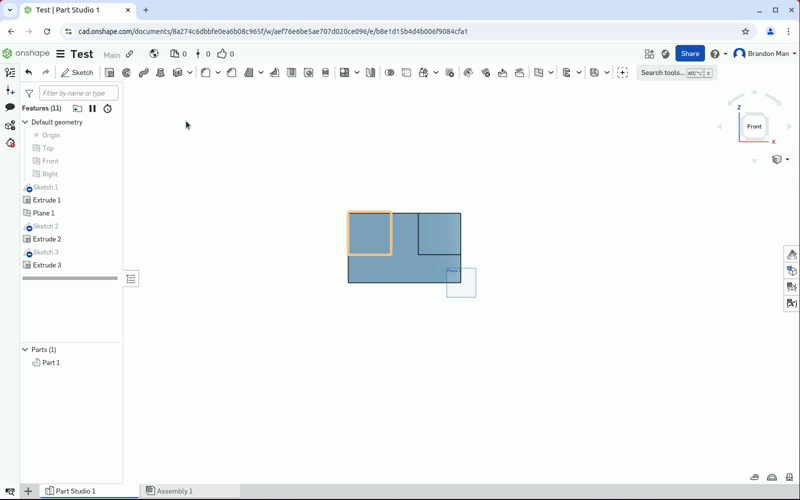
key(shift+h)
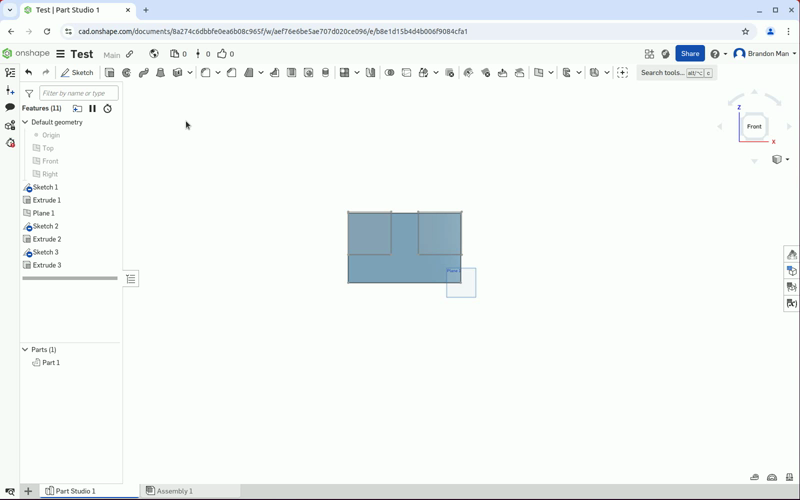
key(shift+7)
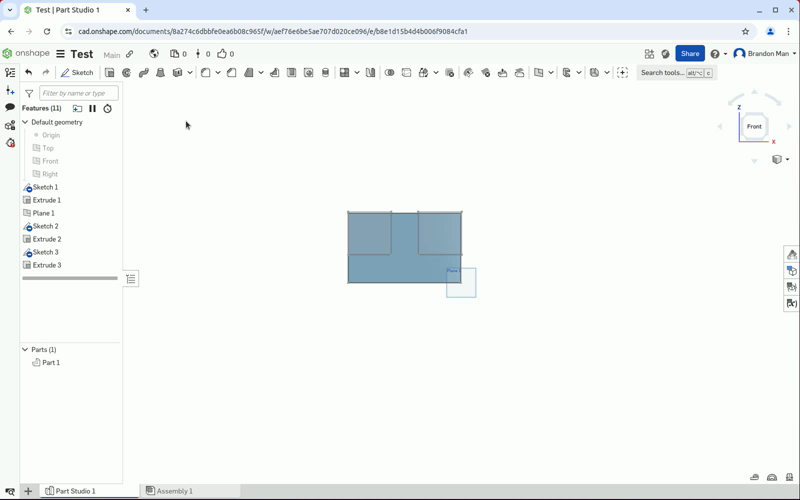
key(left, 2)
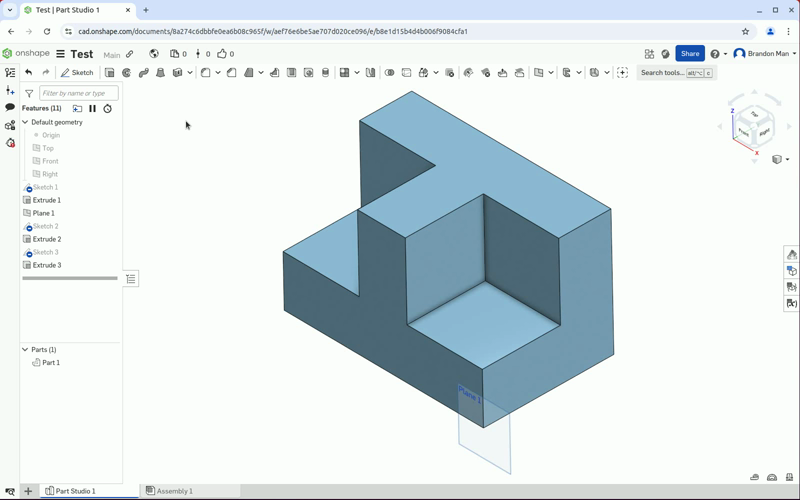
key(down, 2)
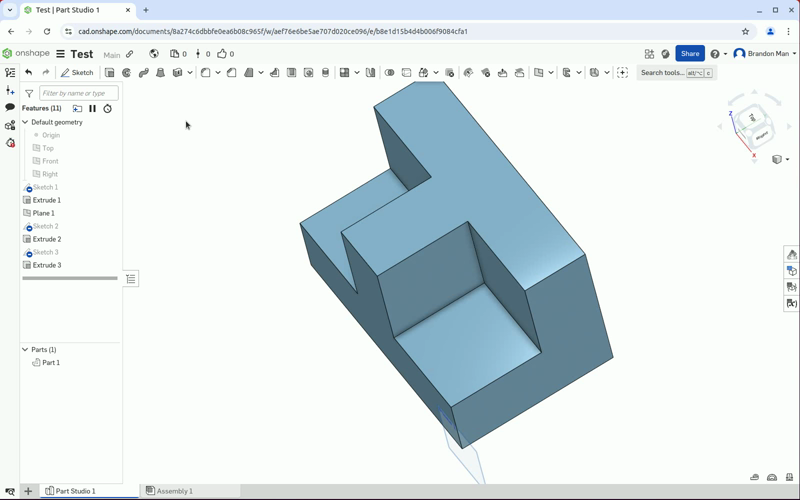
key(up, 2)
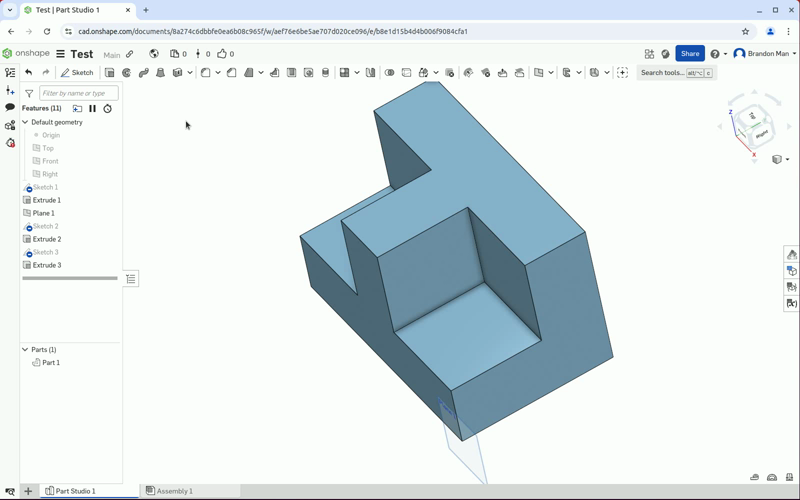
key(right, 2)
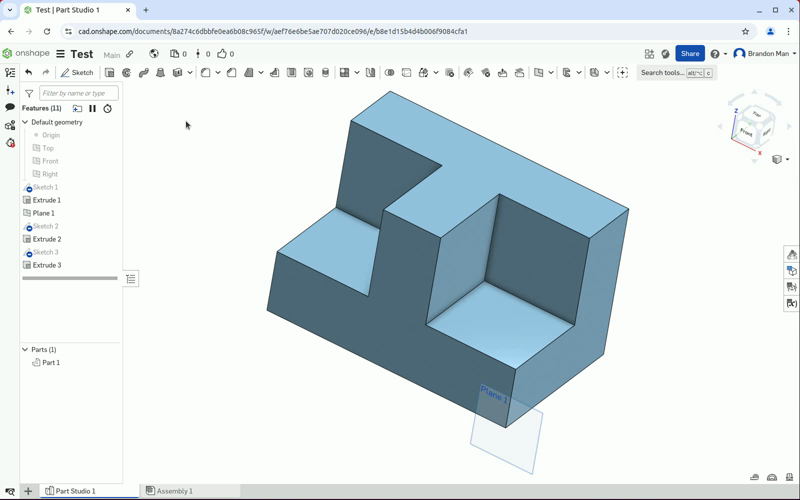
mouse_move(73, 189)
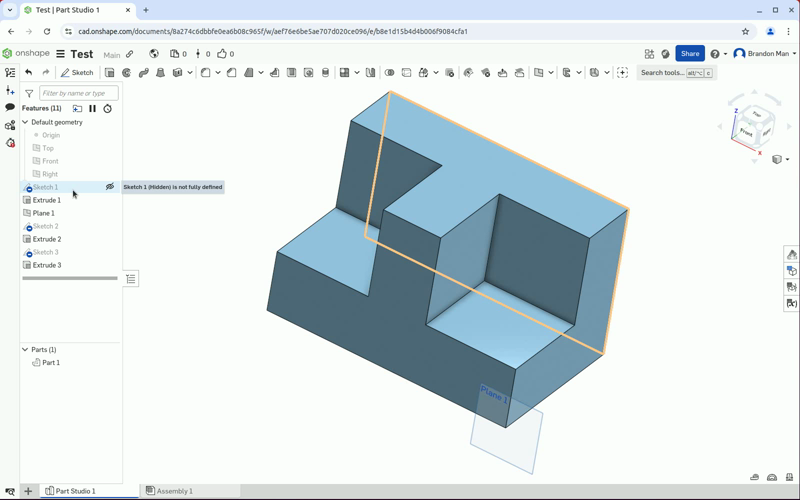
click(73, 189)